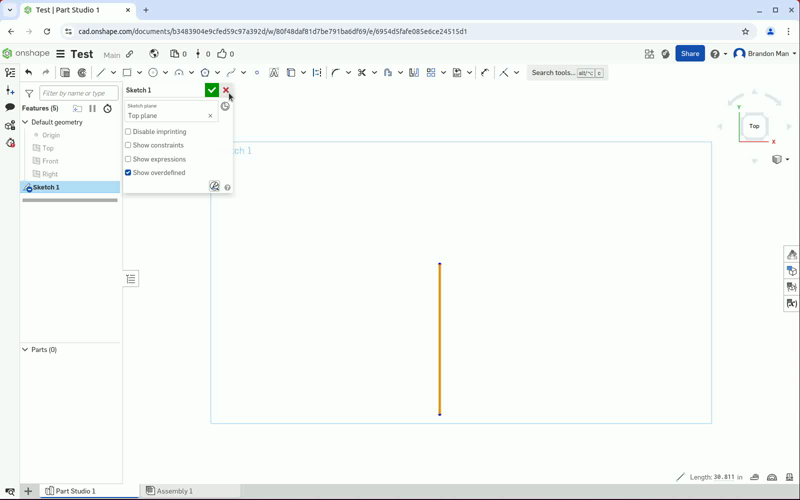
key(shift+h)
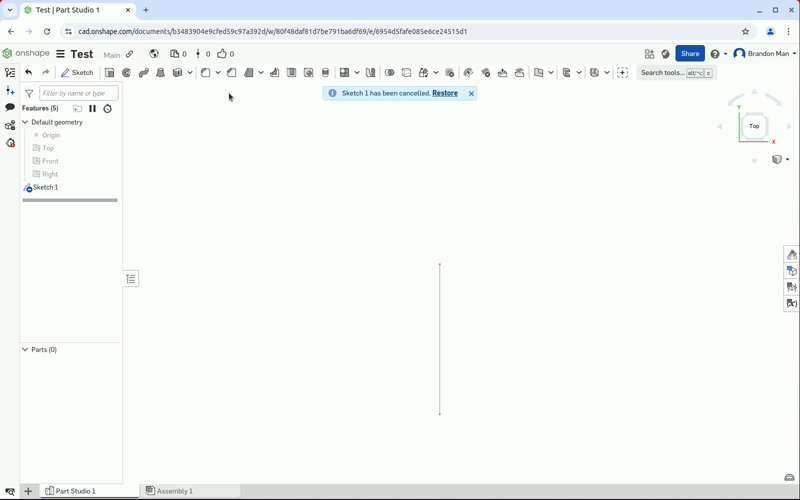
key(shift+s)
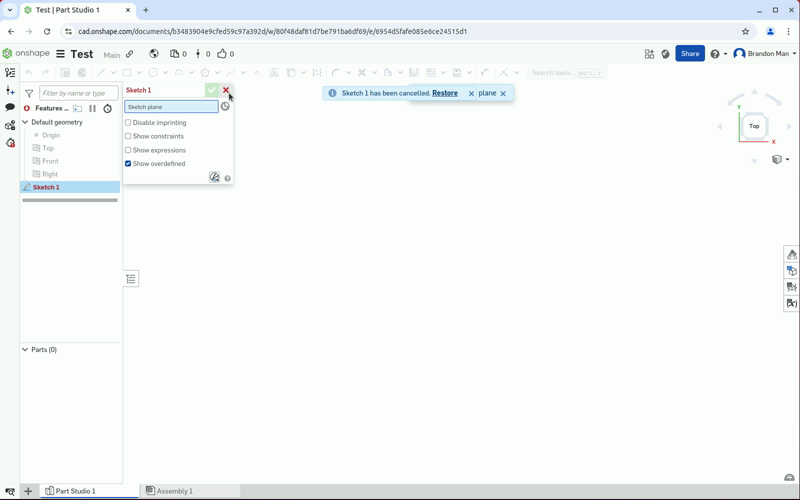
mouse_move(73, 150)
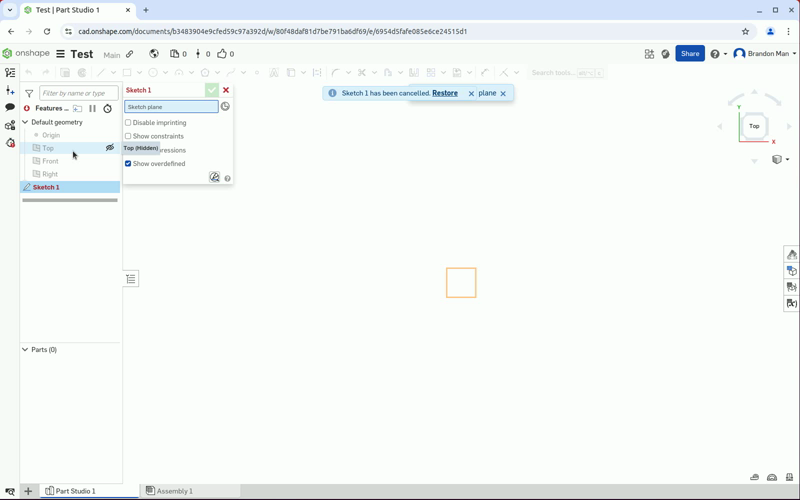
click(73, 150)
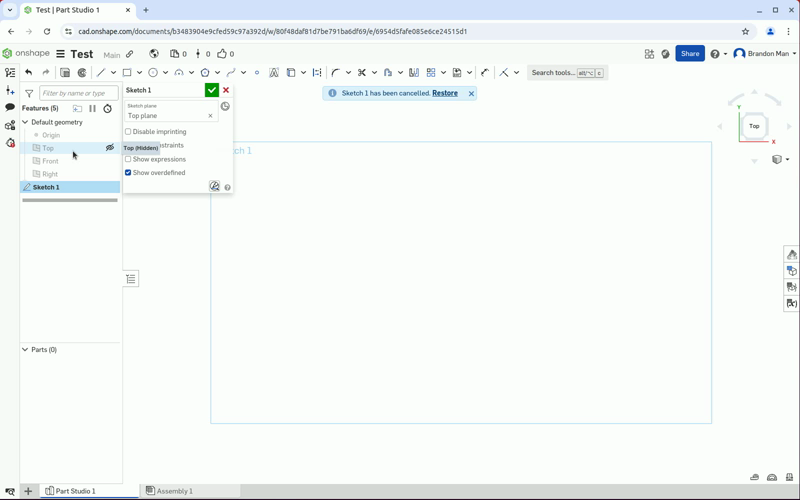
mouse_move(73, 352)
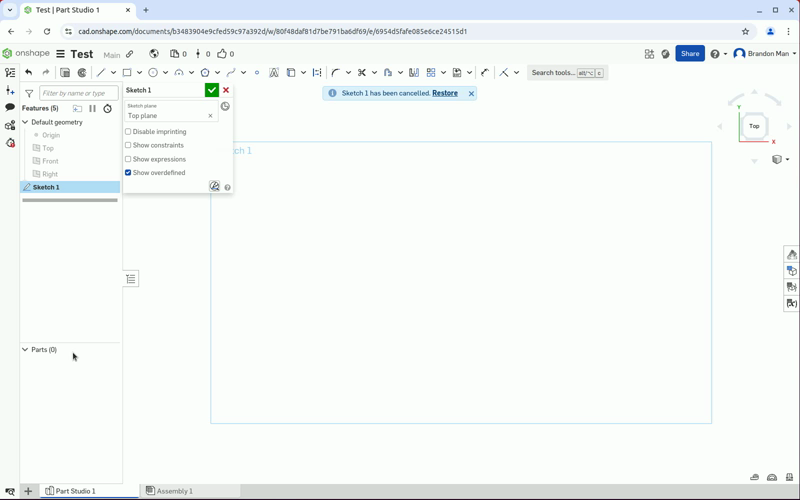
key(y)
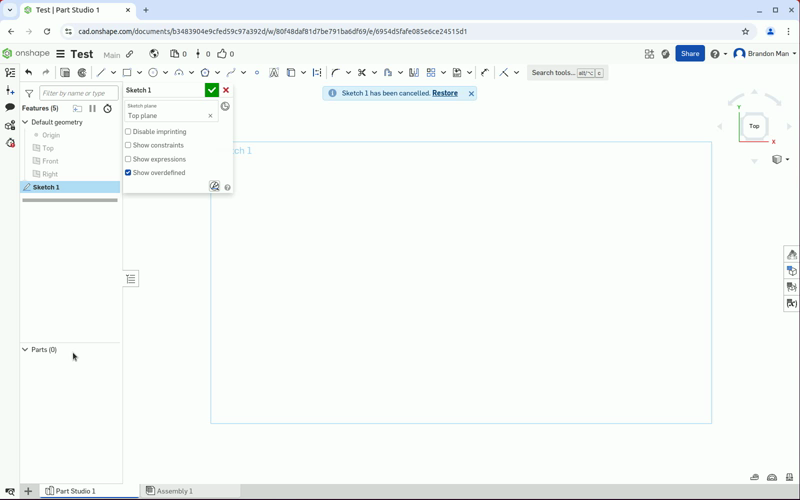
key(l)
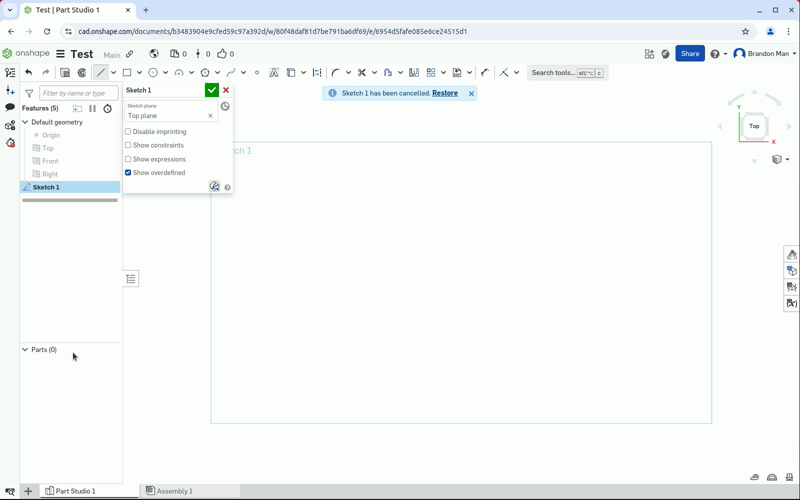
key_down(shift)
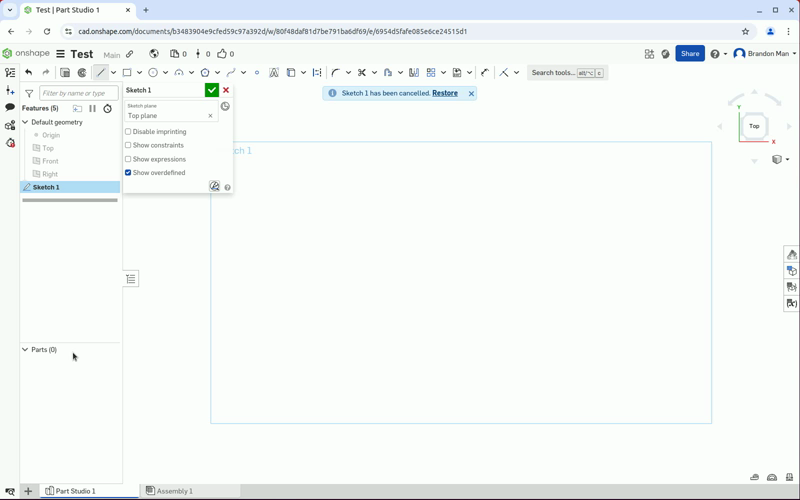
mouse_move(443, 300)
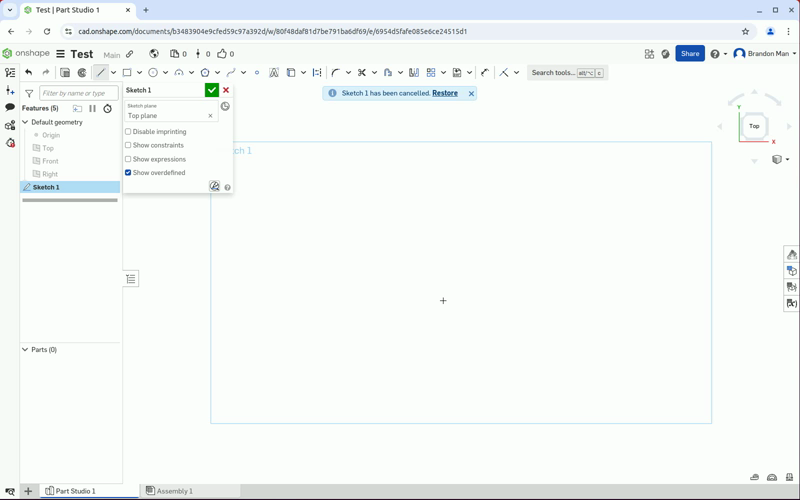
click(443, 300)
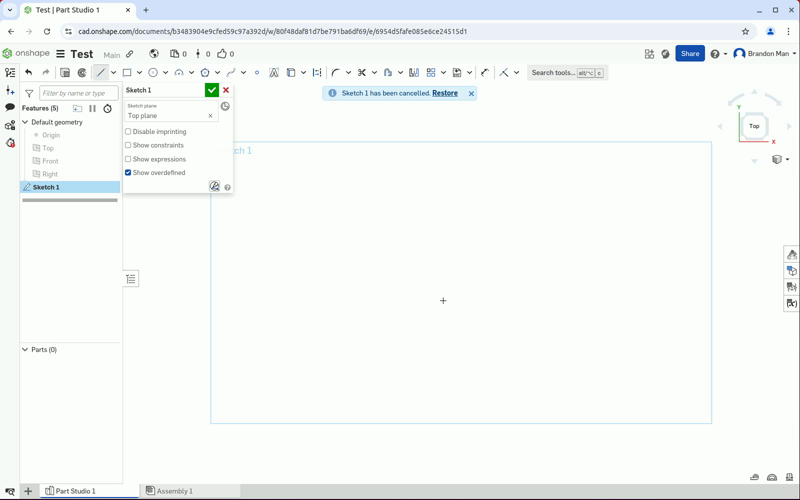
key_up(shift)
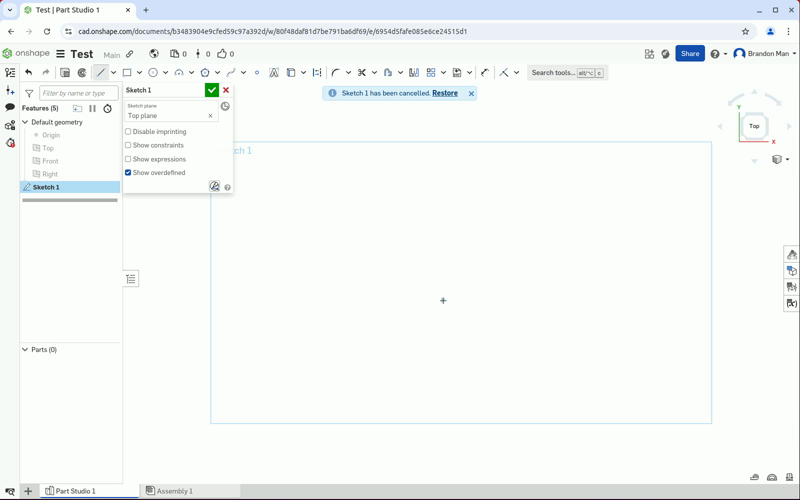
key_down(shift)
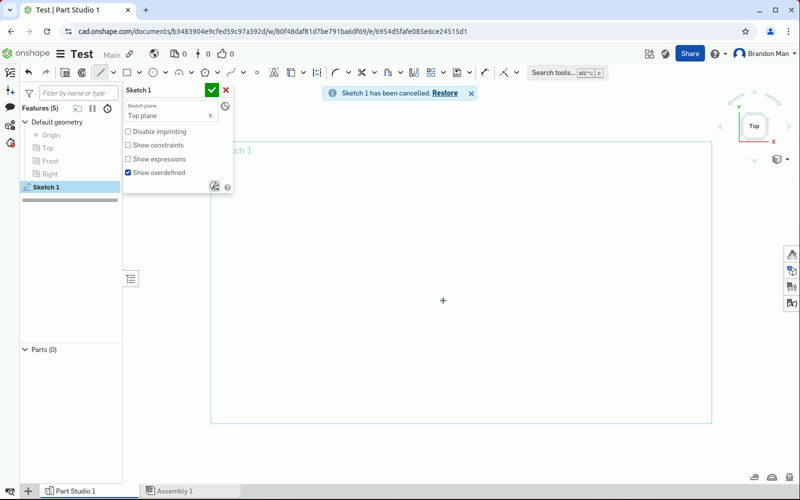
mouse_move(473, 300)
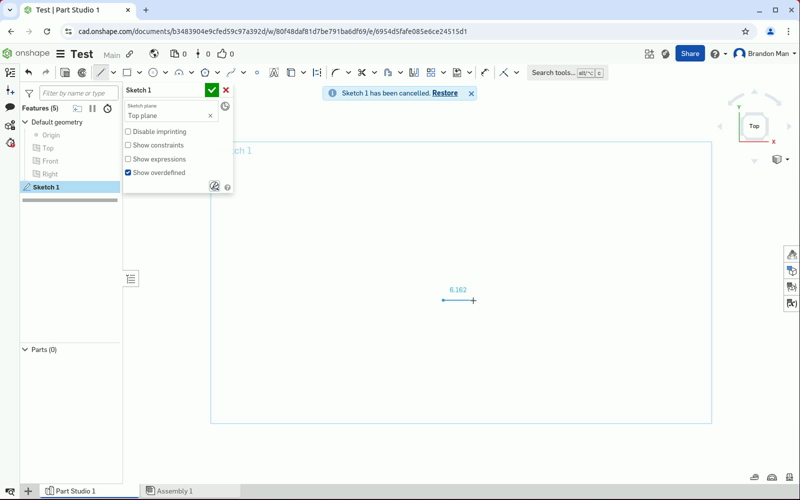
mouse_move(477, 300)
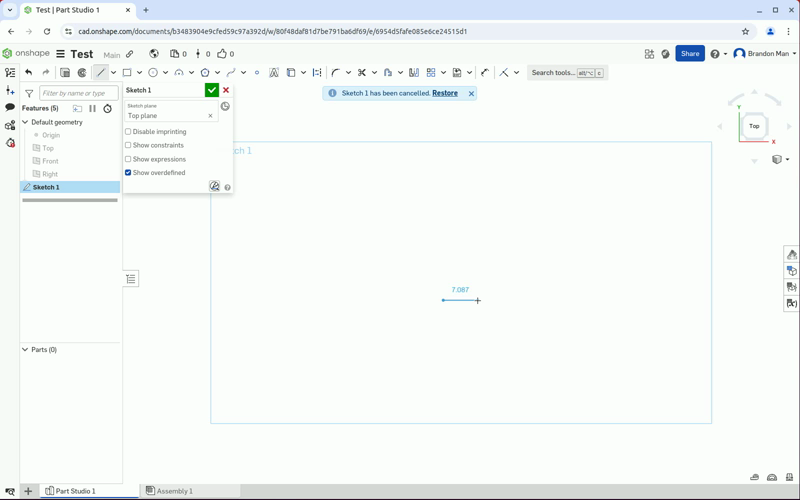
click(477, 300)
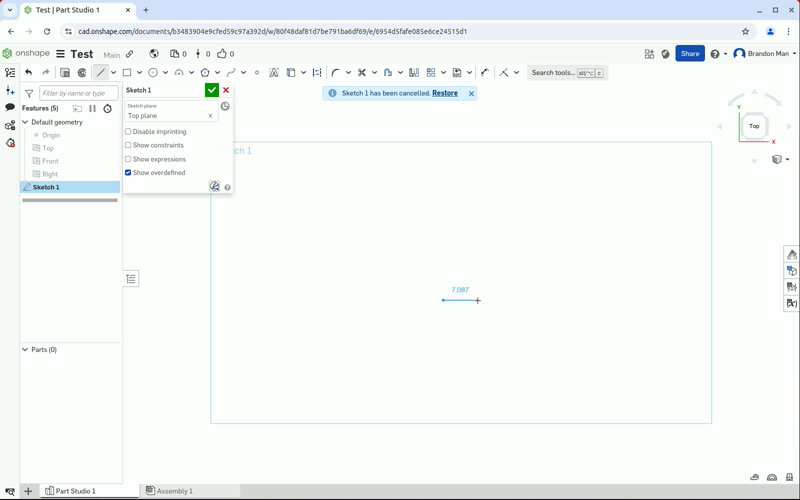
key_up(shift)
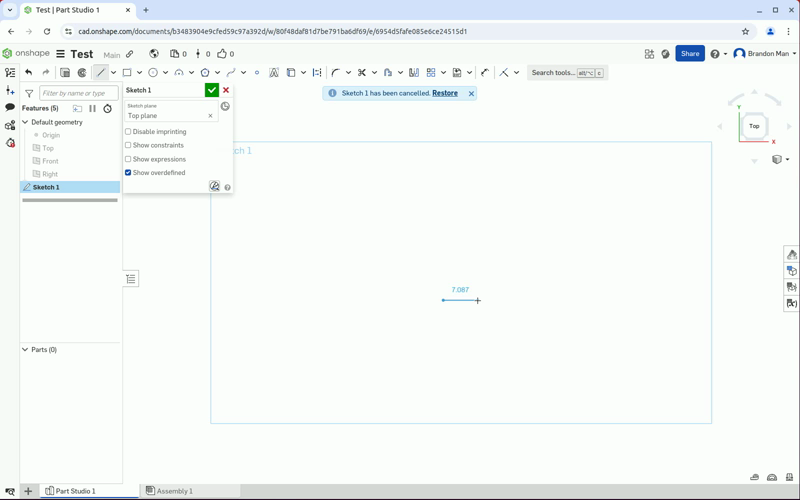
key_down(shift)
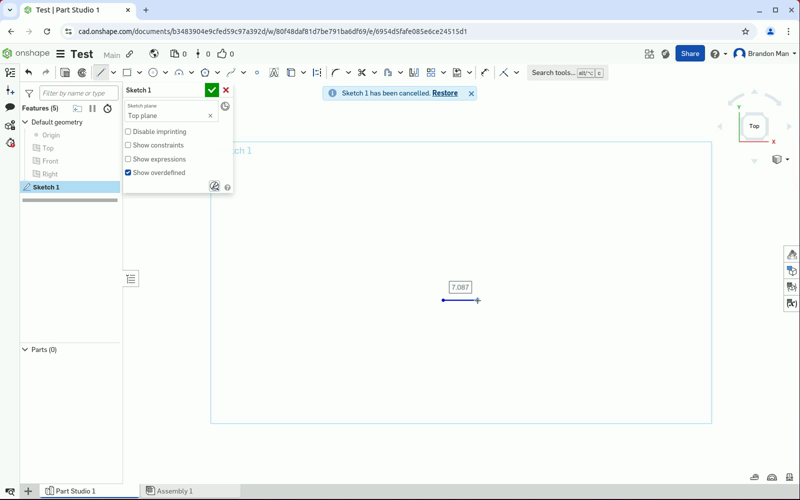
mouse_move(507, 300)
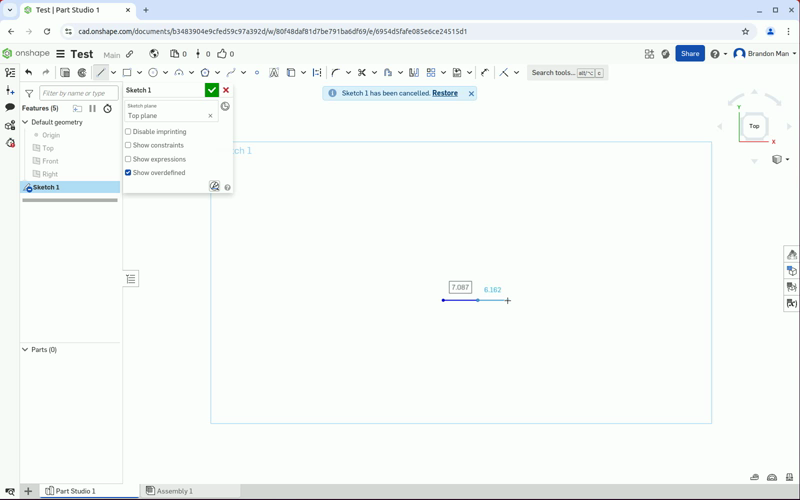
mouse_move(477, 265)
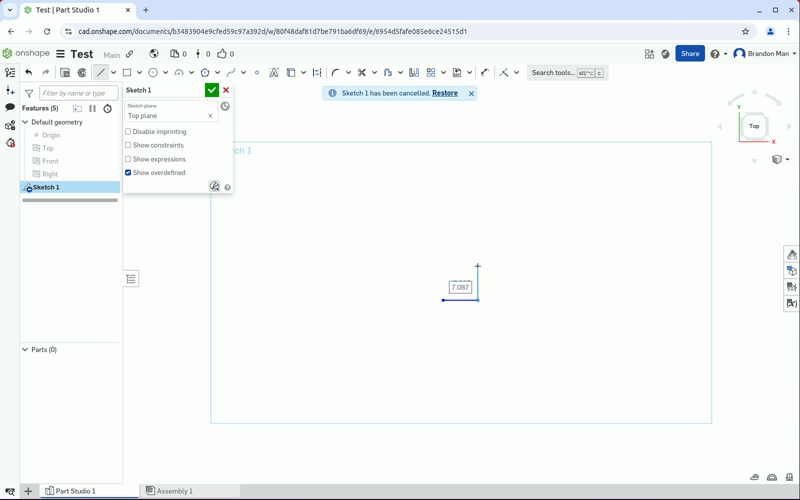
click(477, 265)
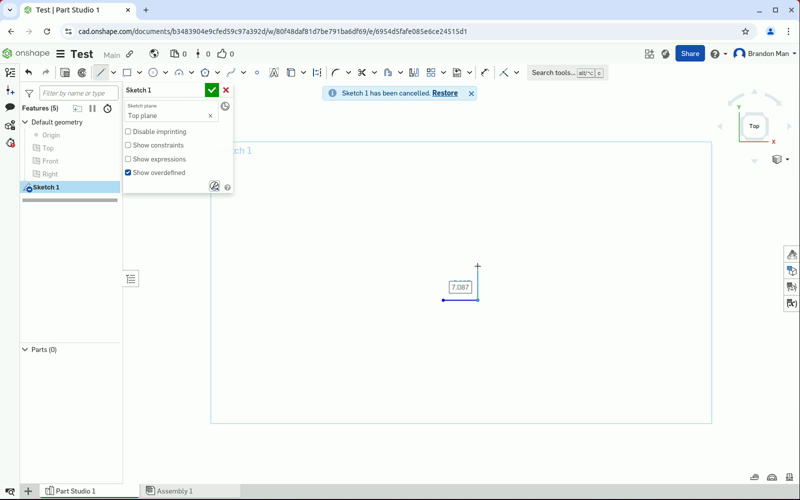
key_up(shift)
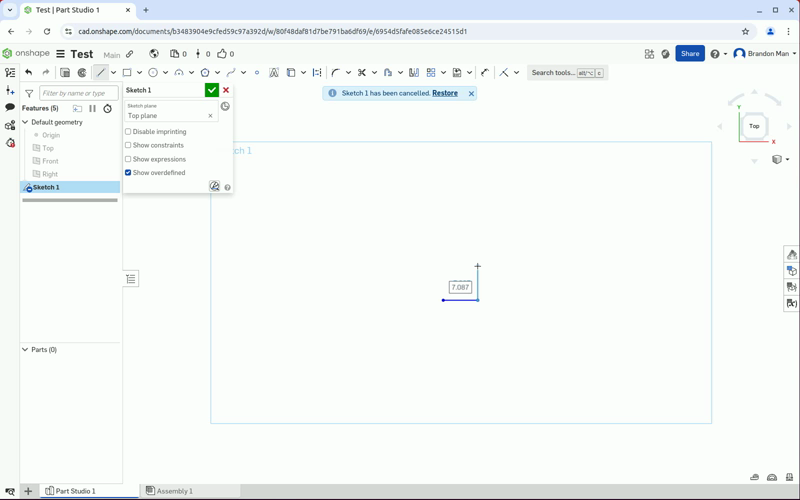
key_down(shift)
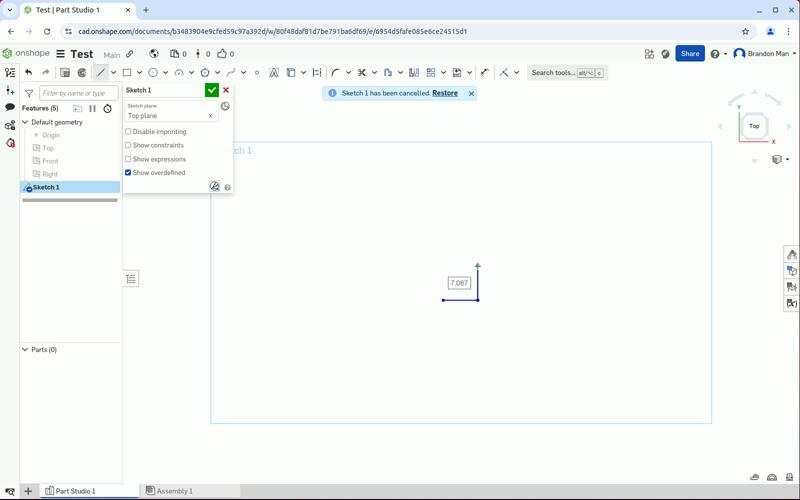
mouse_move(507, 265)
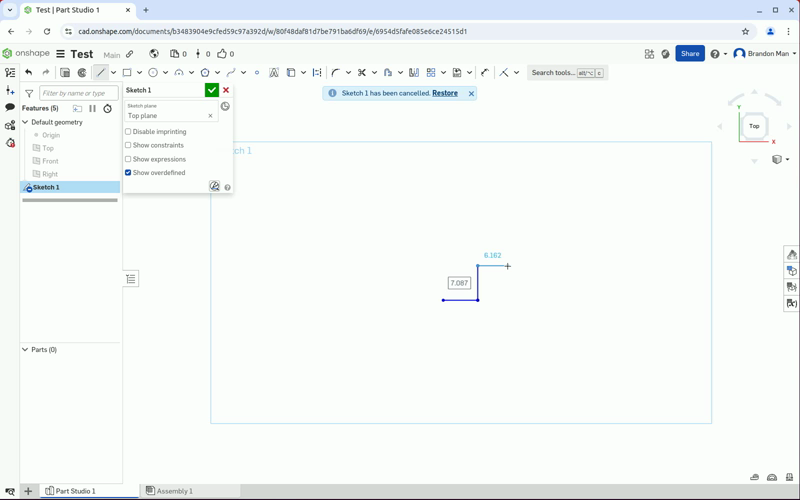
mouse_move(443, 265)
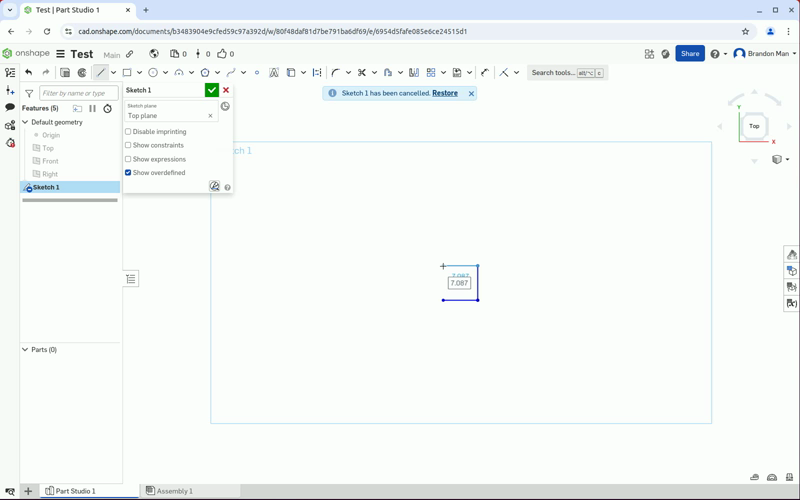
click(443, 265)
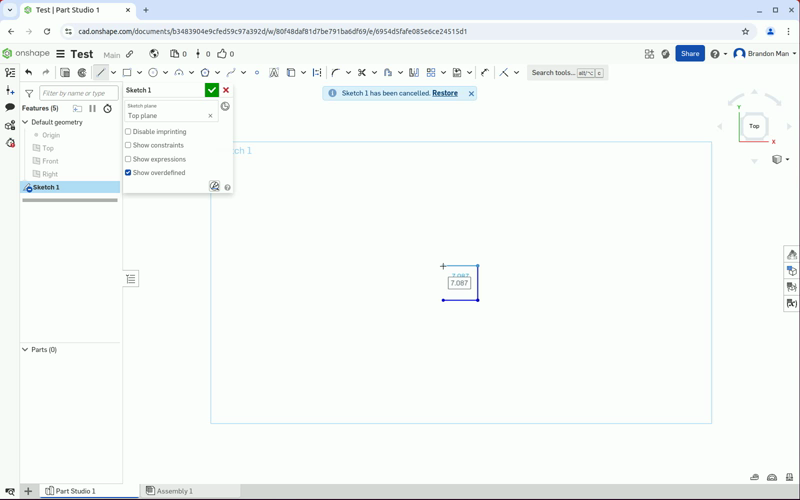
key_up(shift)
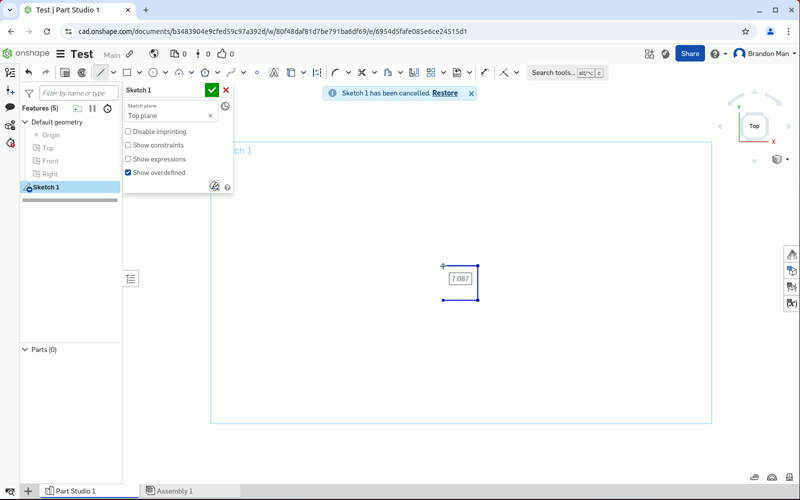
mouse_move(473, 265)
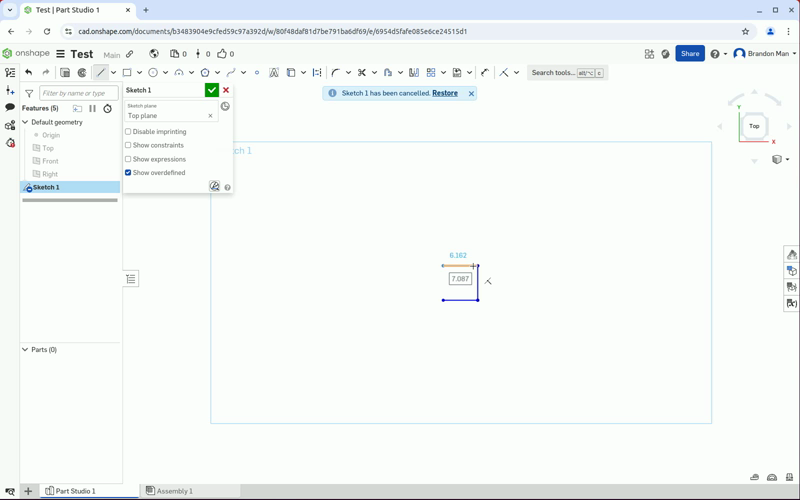
key_down(shift)
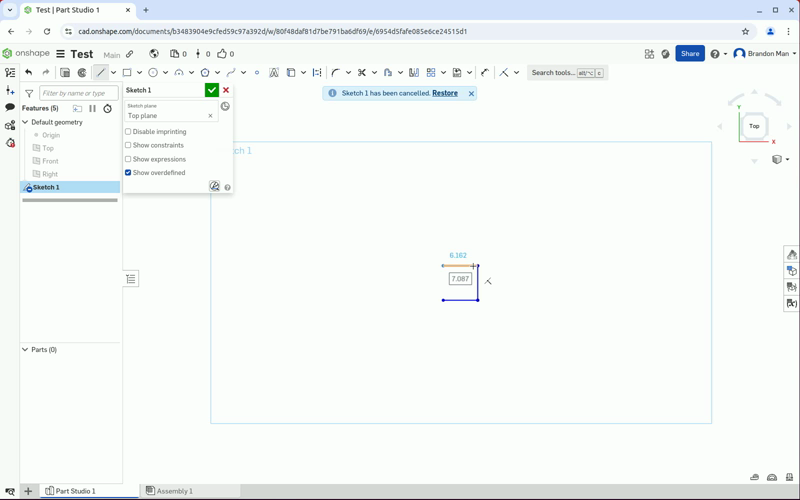
mouse_move(443, 300)
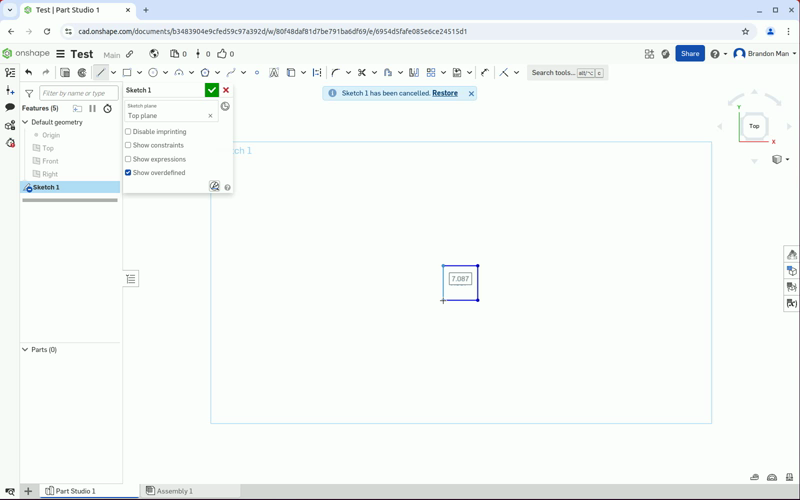
key_up(shift)
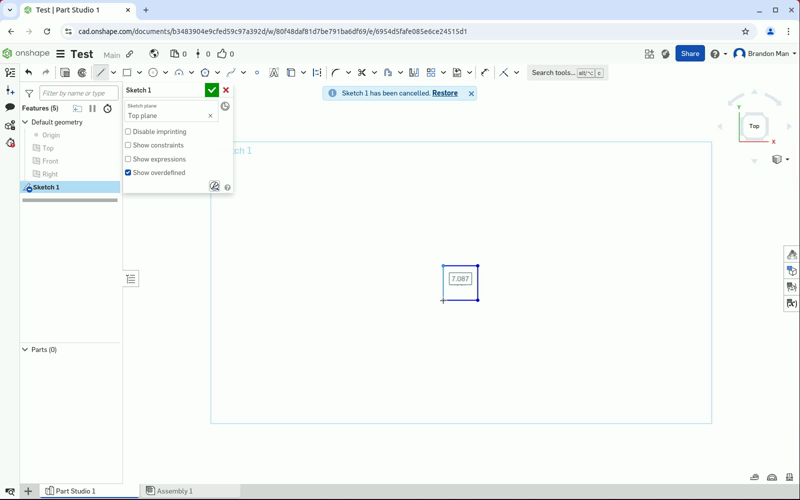
click(443, 300)
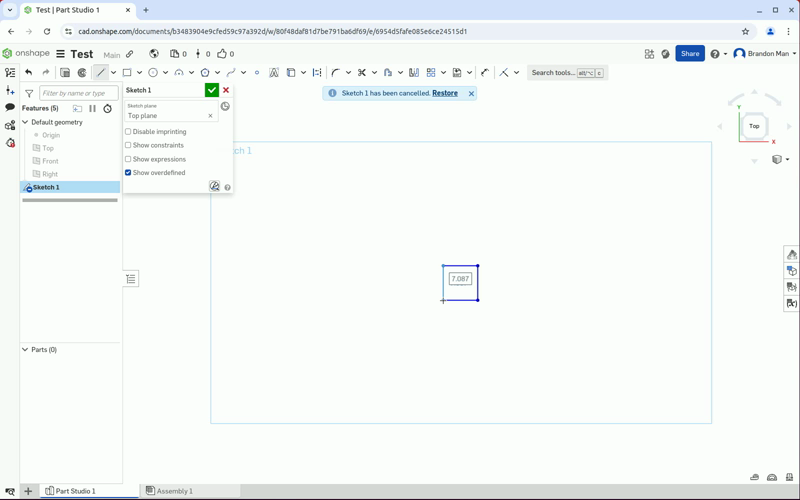
key(esc)
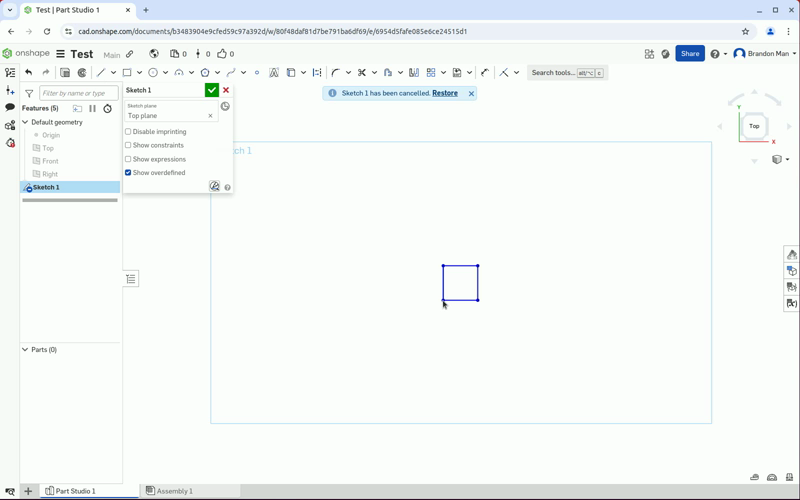
mouse_move(470, 288)
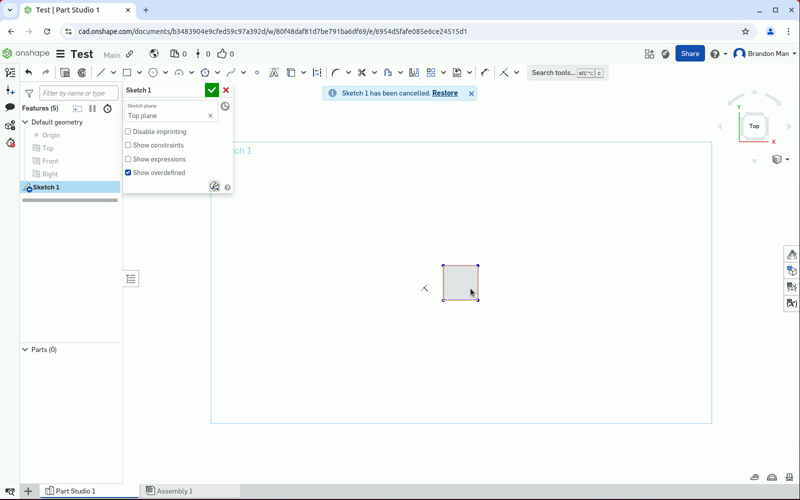
scroll(6)
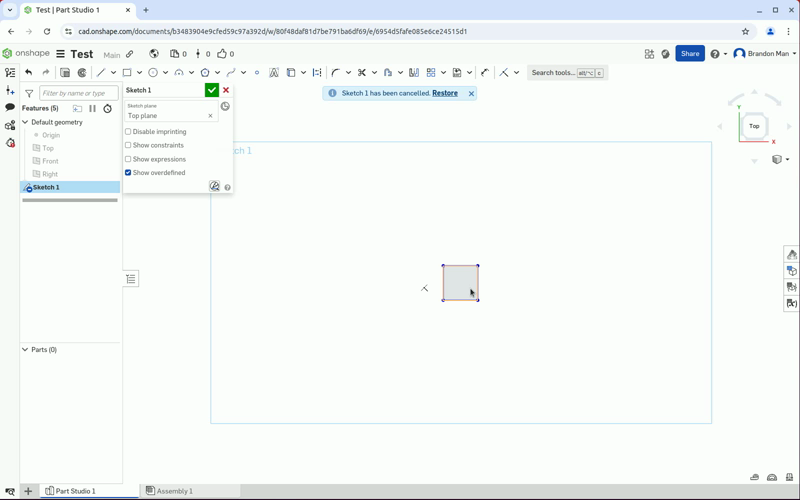
scroll(6)
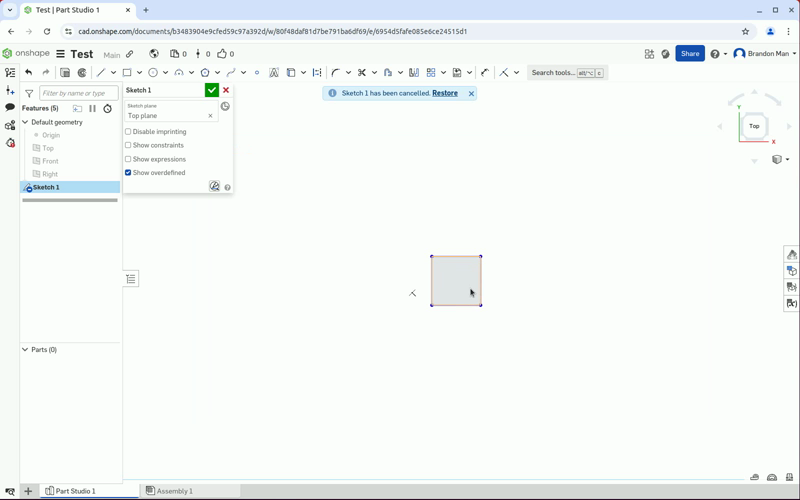
scroll(6)
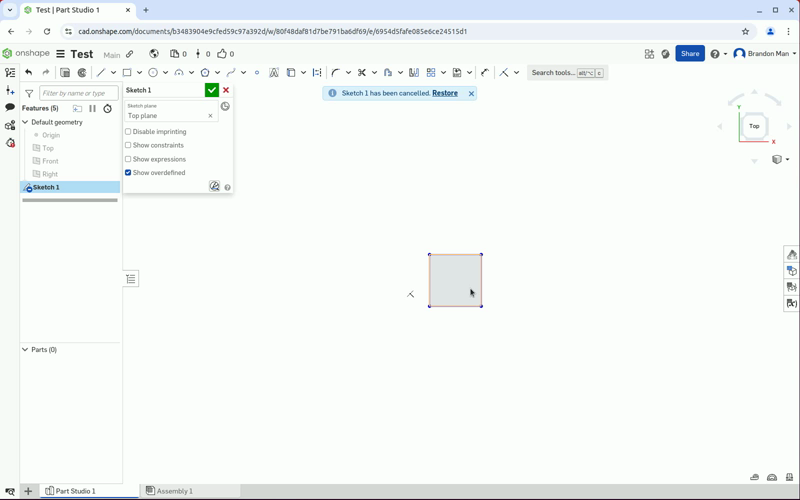
scroll(6)
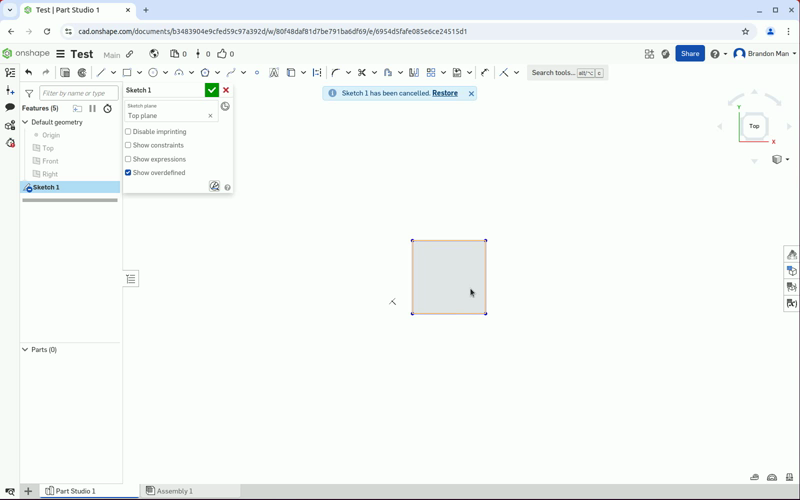
scroll(6)
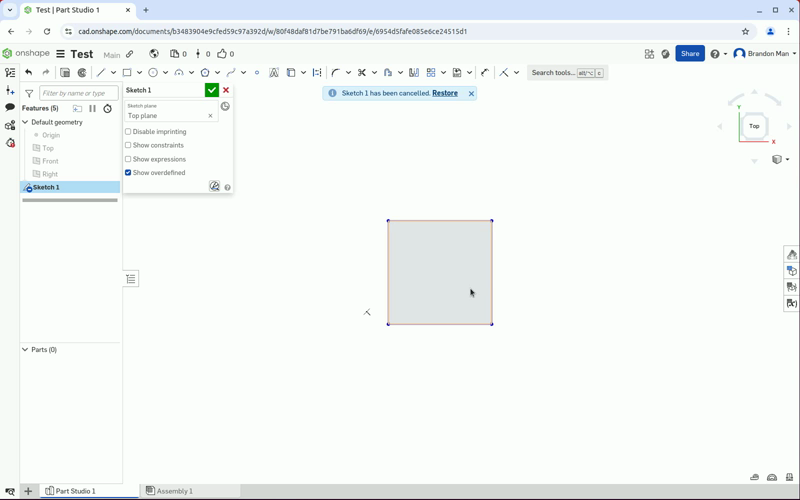
scroll(6)
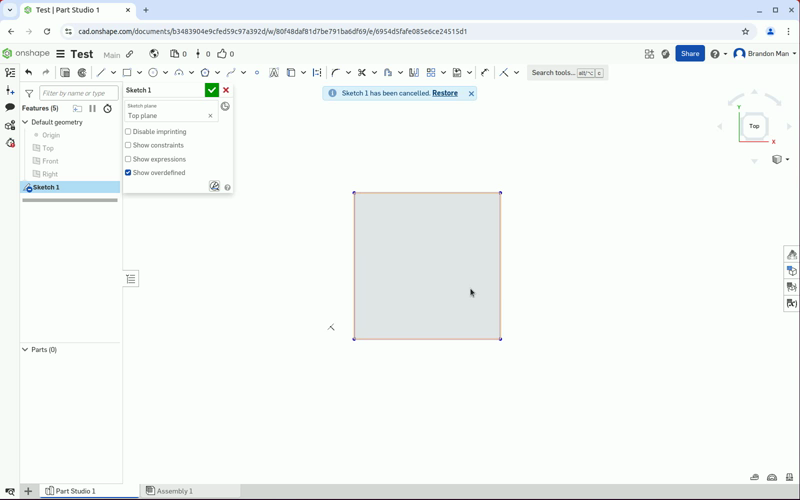
scroll(6)
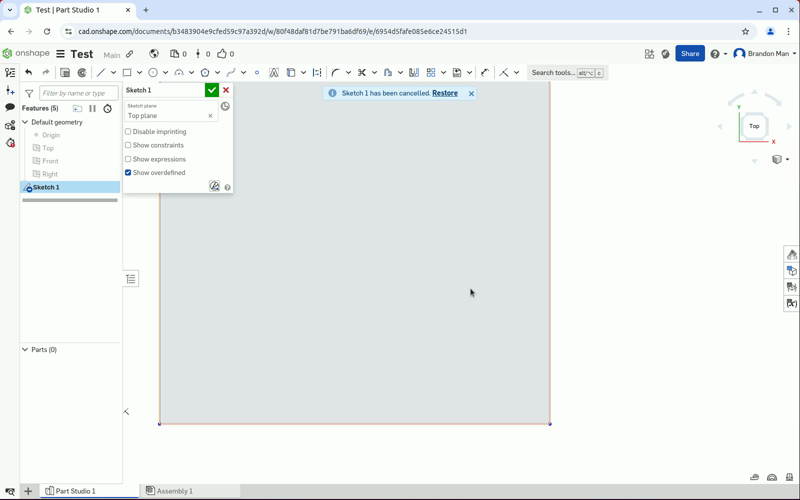
click(470, 288)
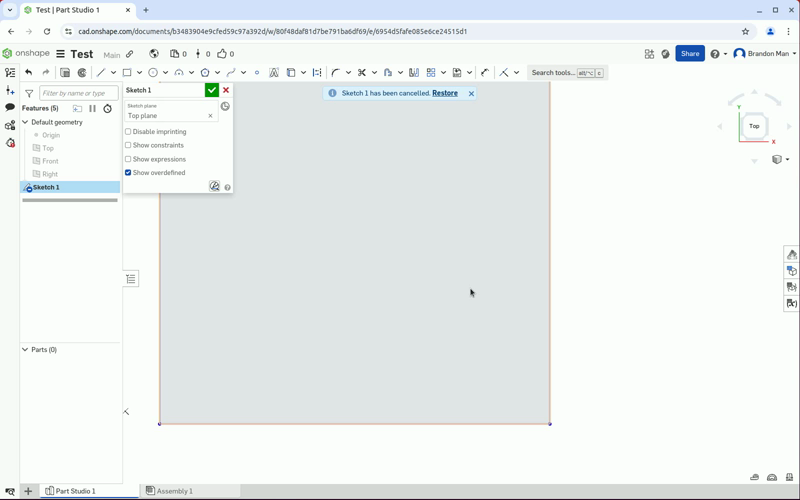
scroll(-6)
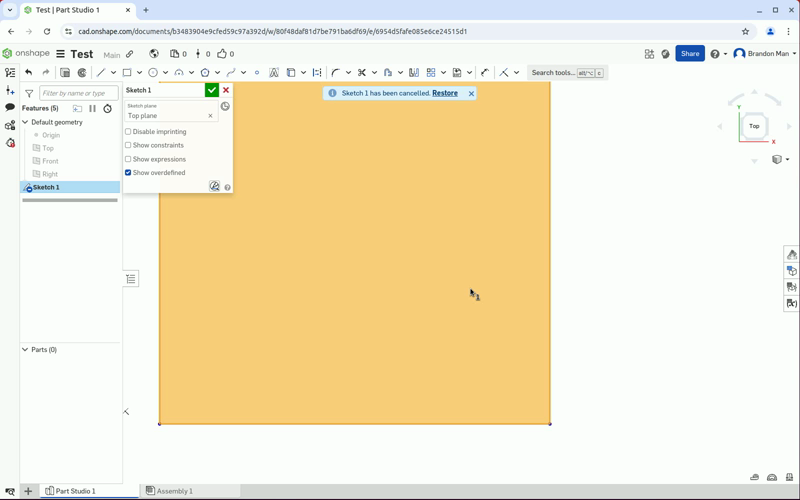
scroll(-6)
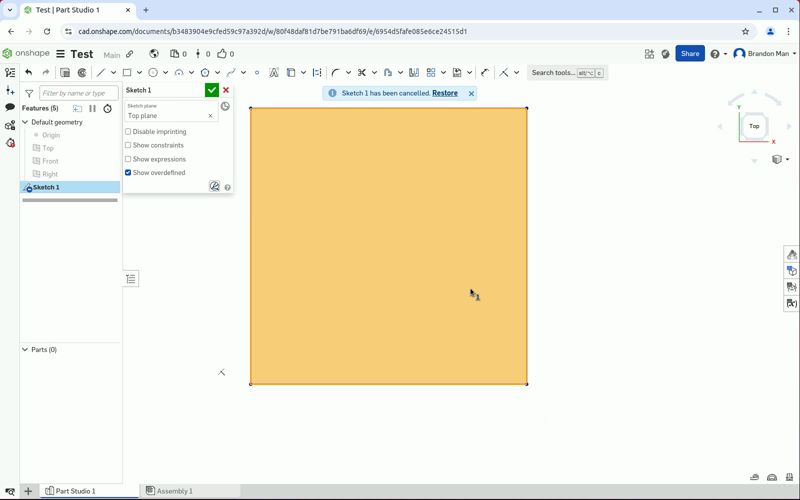
scroll(-6)
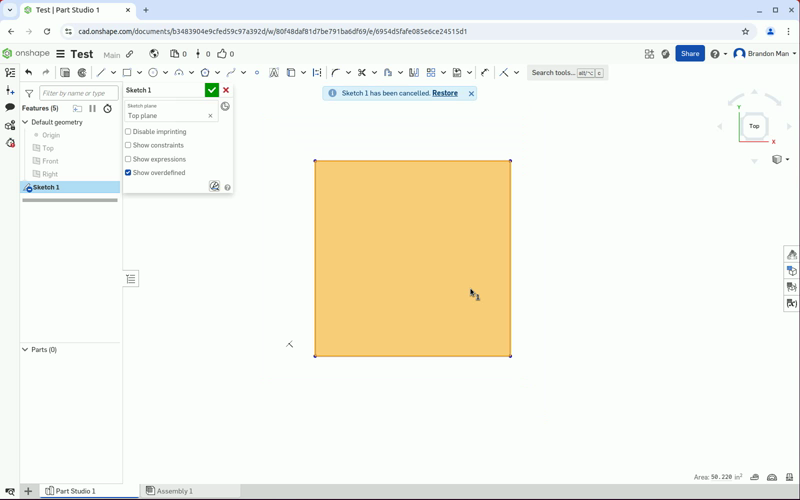
scroll(-6)
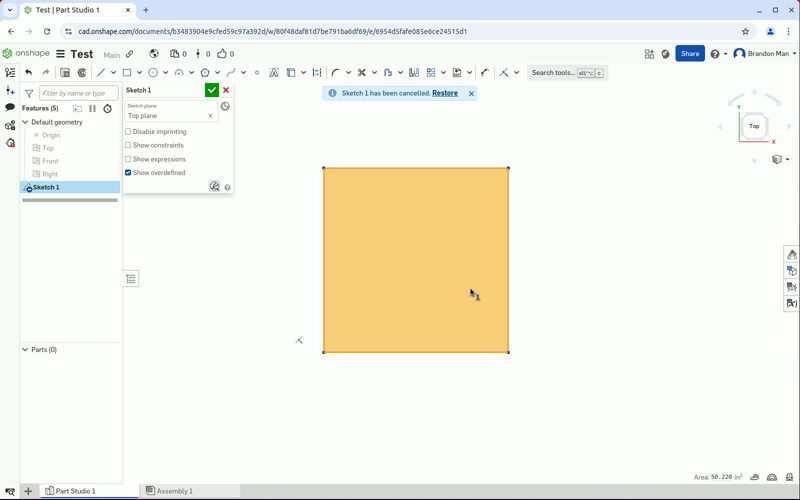
scroll(-6)
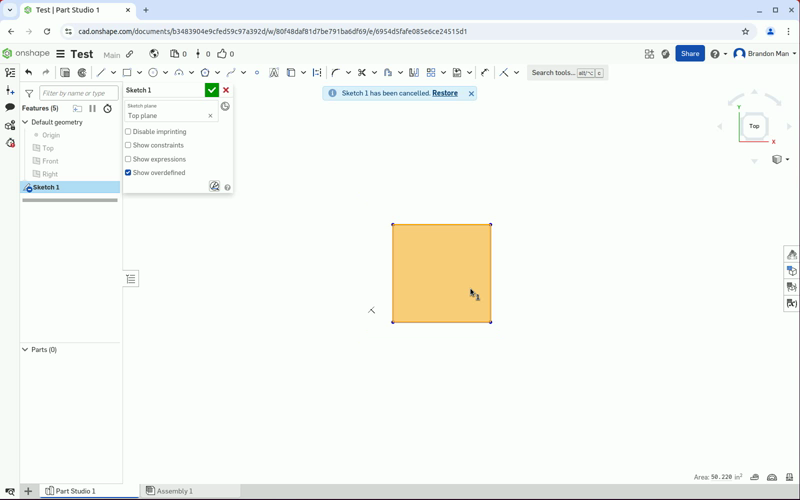
scroll(-6)
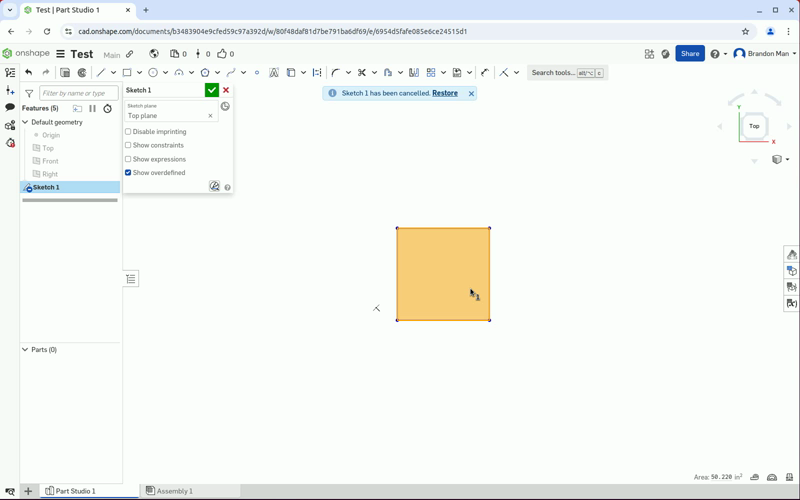
scroll(-6)
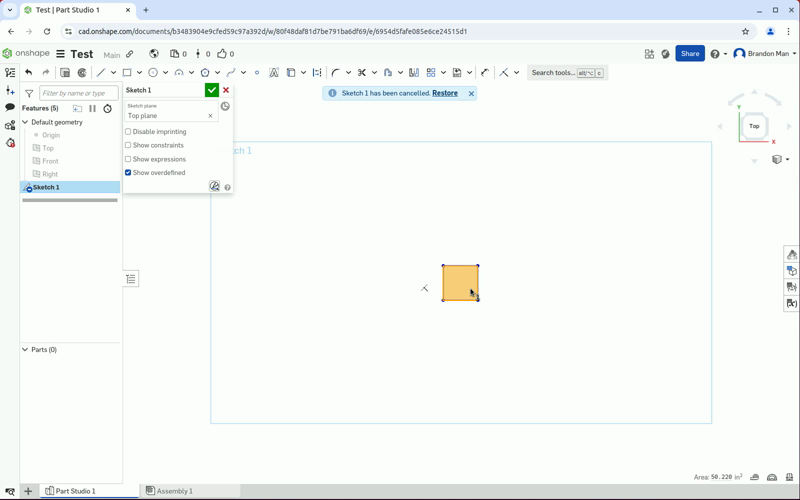
mouse_move(73, 352)
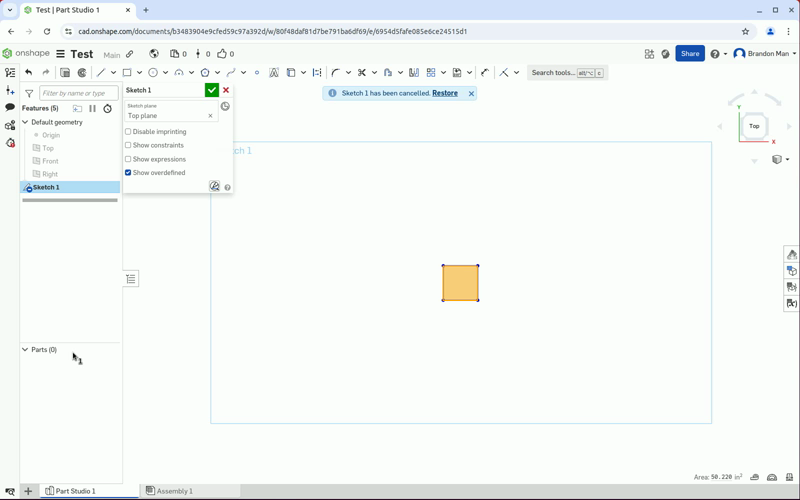
key(shift+y)
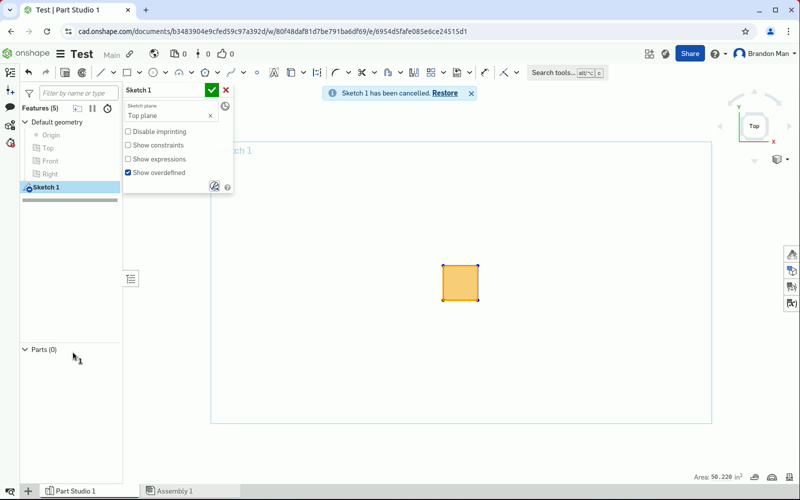
key(shift+e)
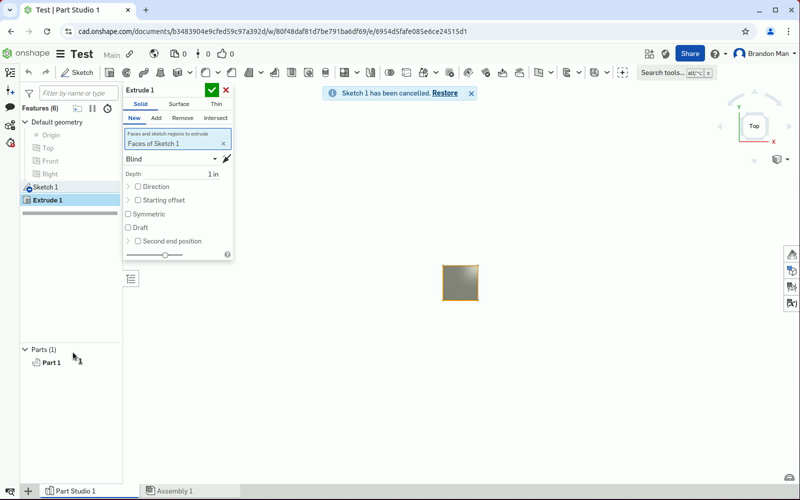
mouse_move(143, 106)
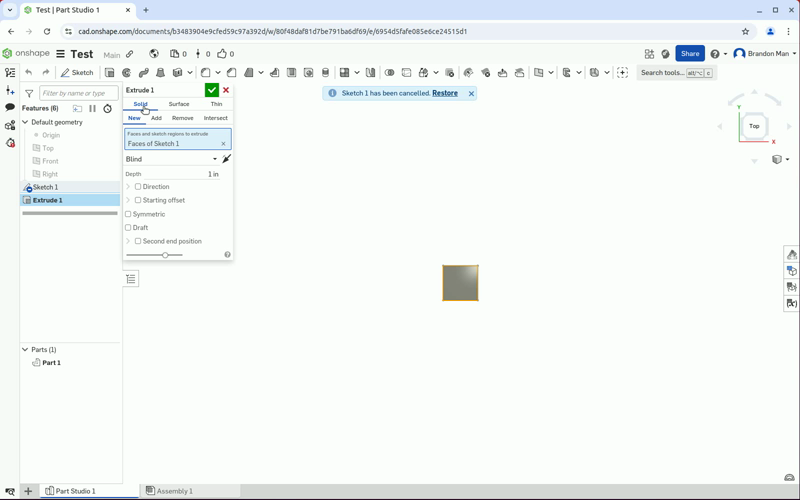
click(143, 106)
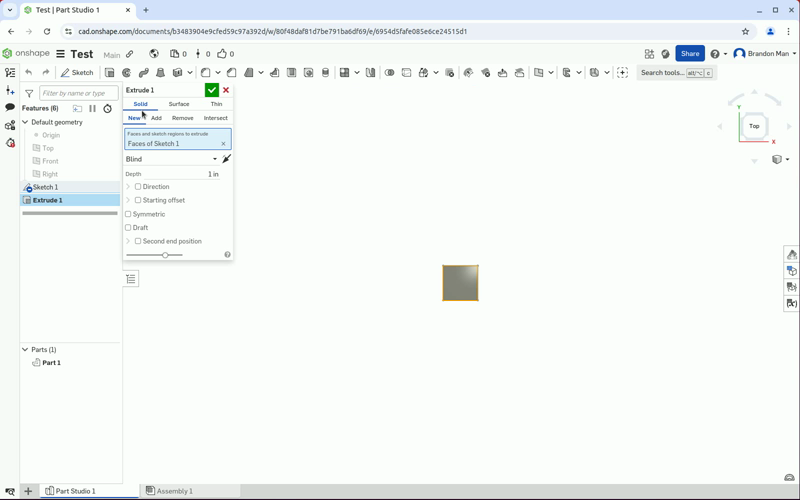
mouse_move(137, 120)
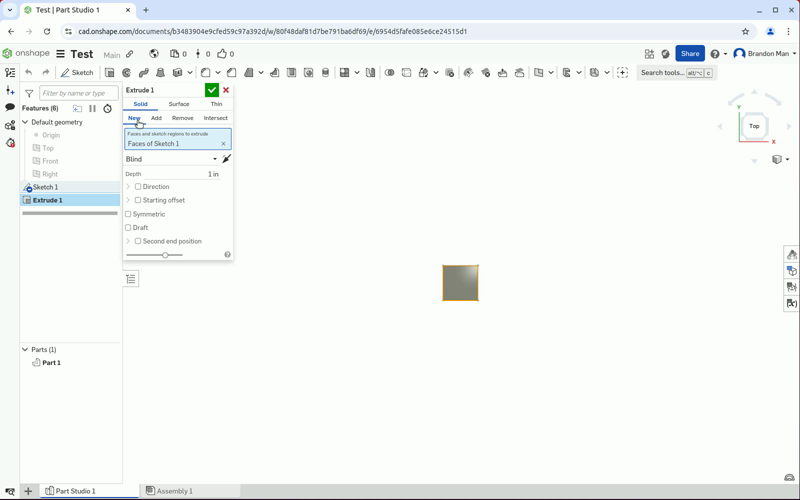
click(137, 120)
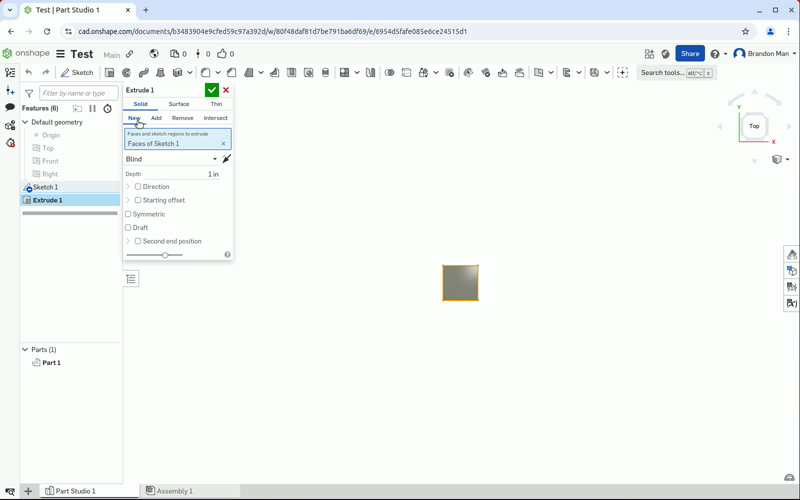
key(tab, 4)
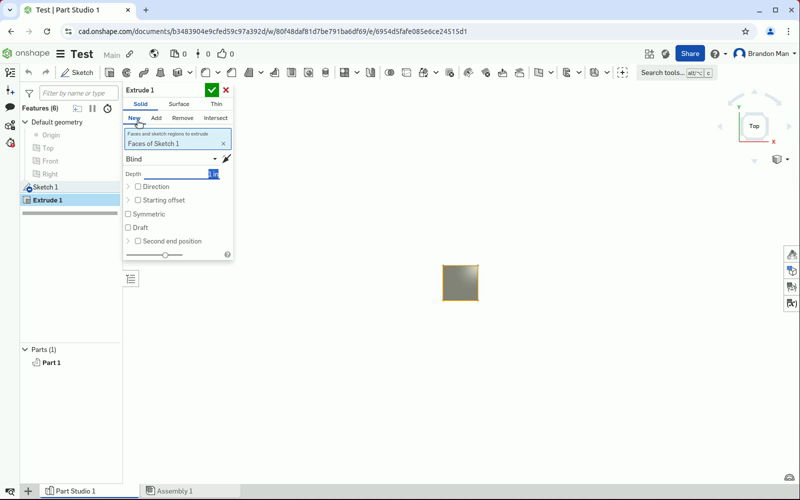
text(3.611)
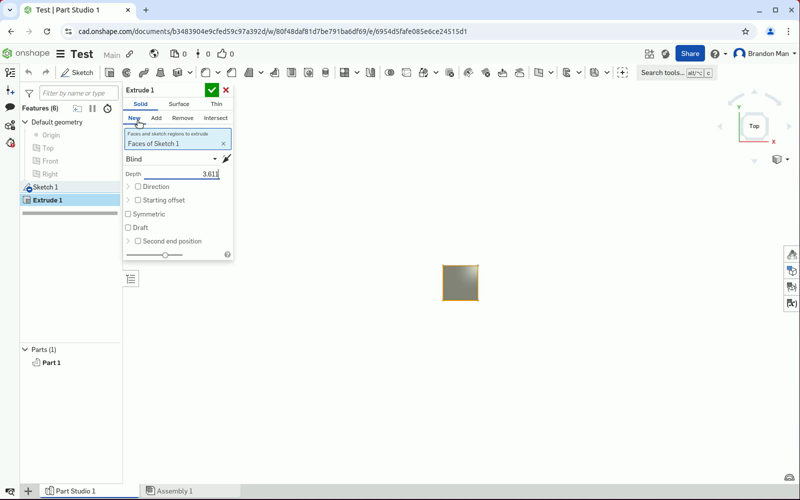
key(enter)
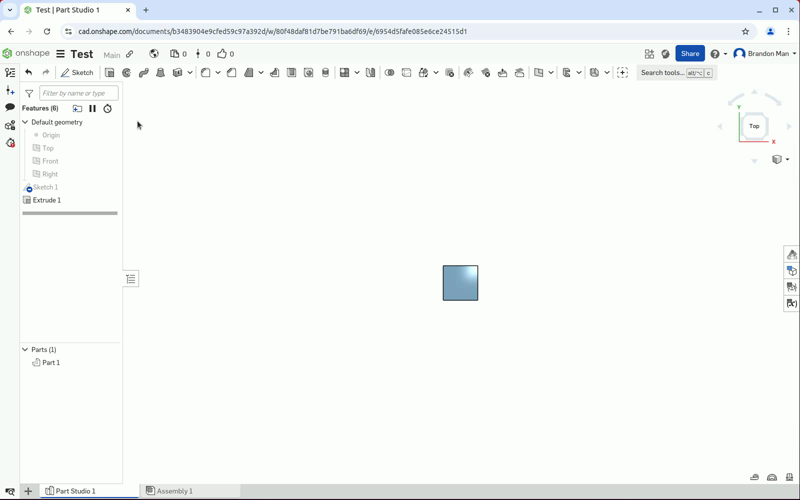
key(shift+h)
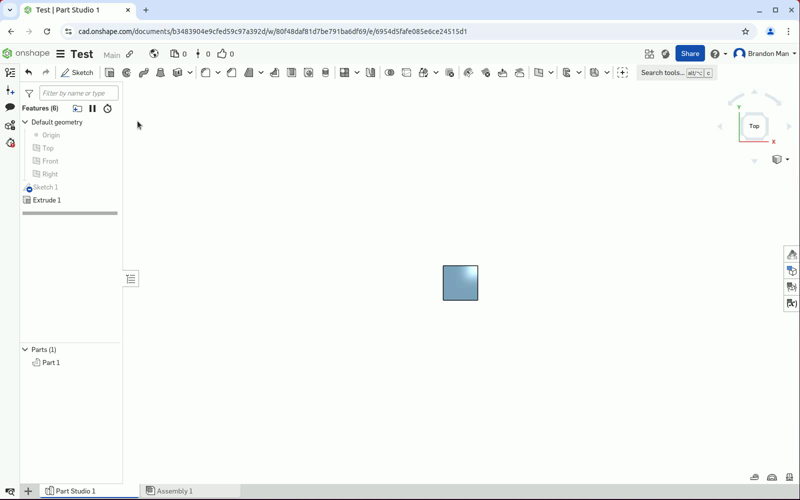
key(shift+h)
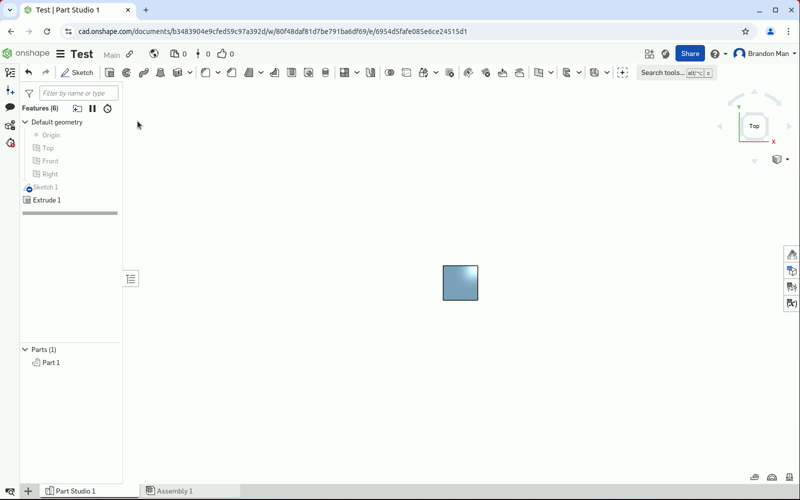
mouse_move(73, 189)
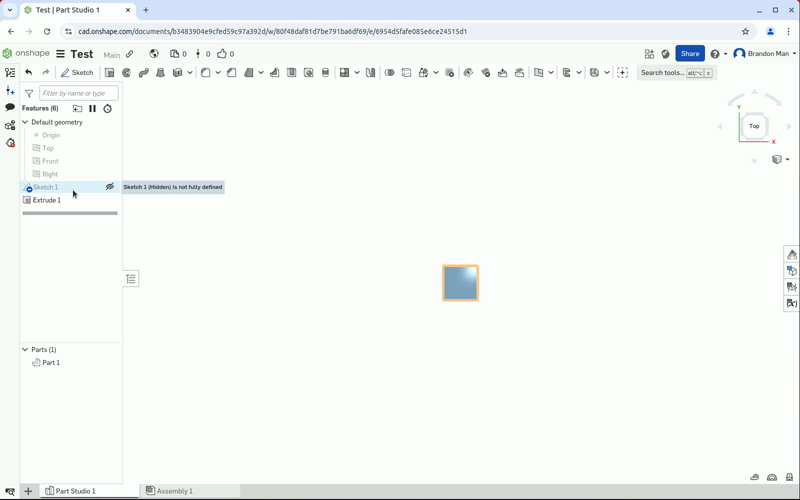
click(73, 189)
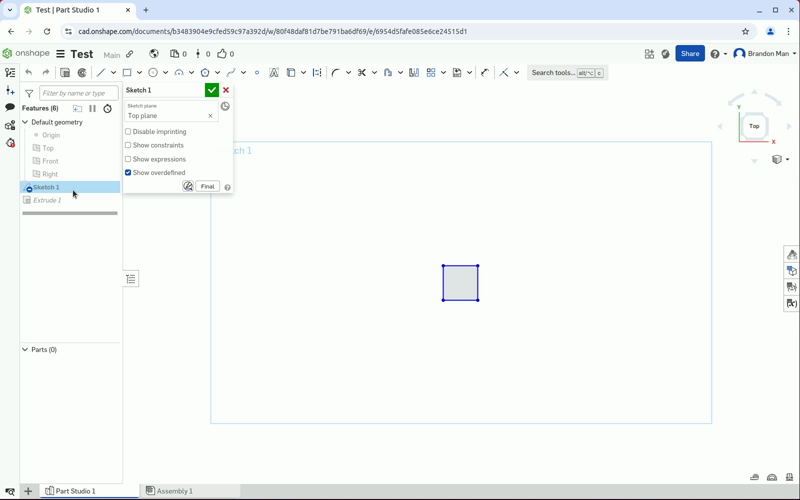
mouse_move(229, 92)
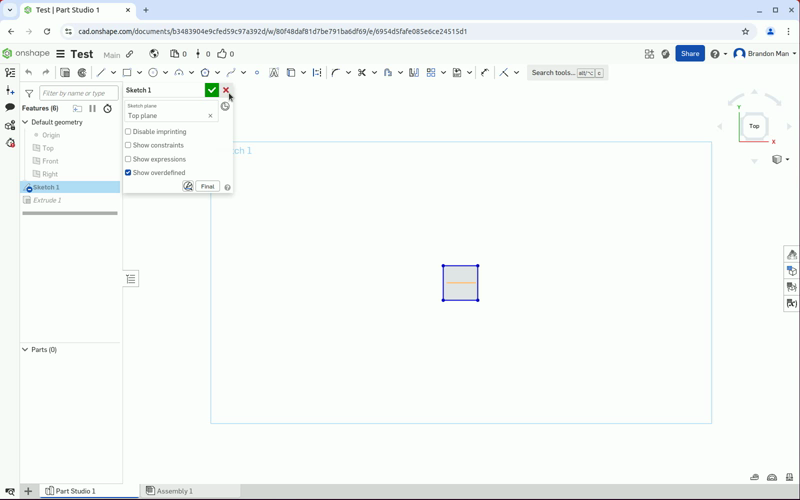
click(229, 92)
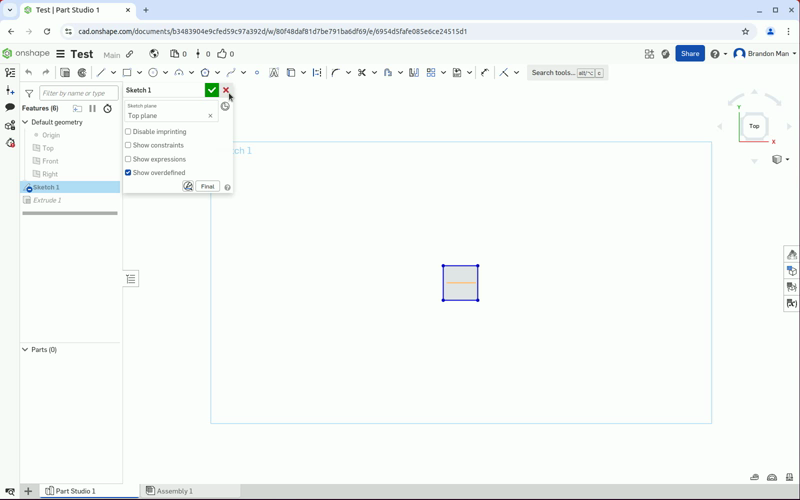
key(shift+s)
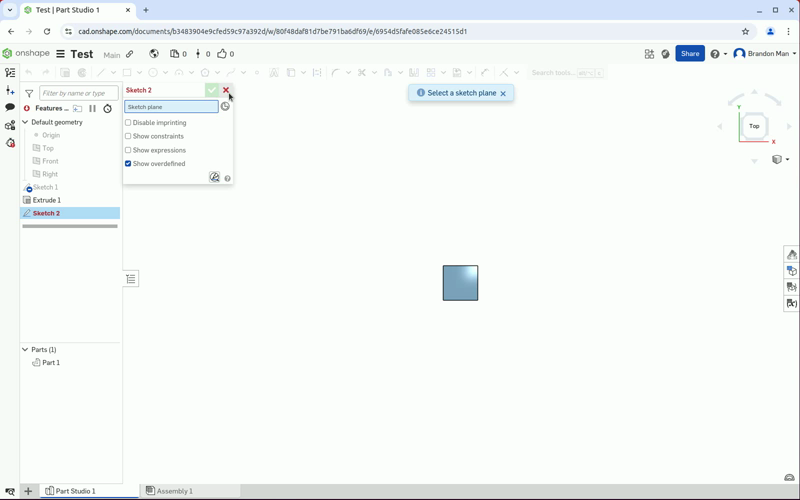
mouse_move(73, 150)
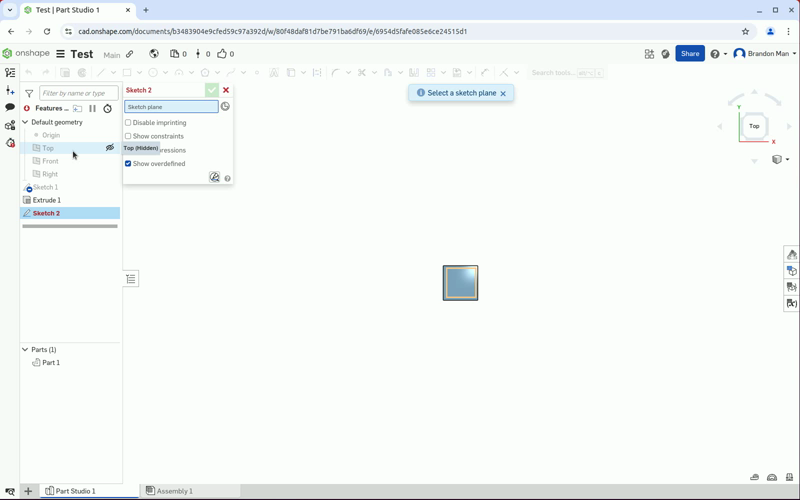
click(73, 150)
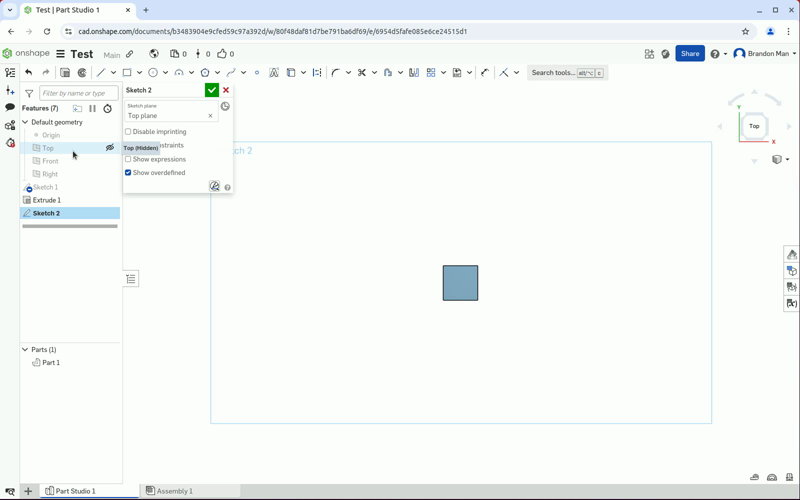
mouse_move(73, 352)
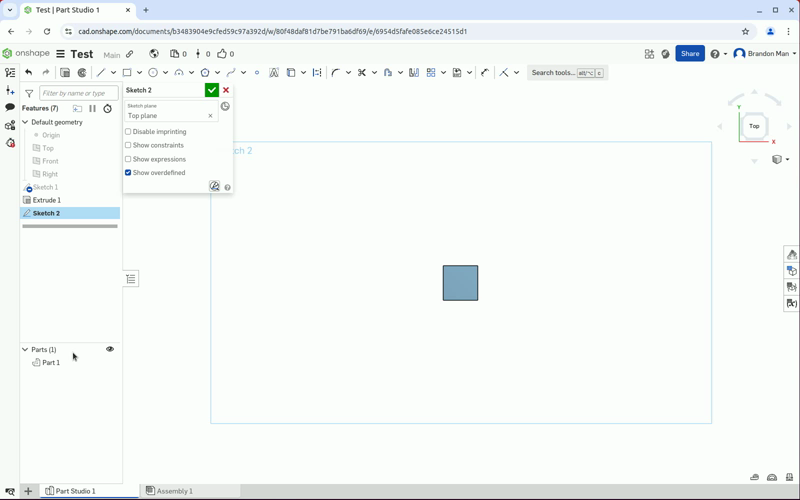
key(y)
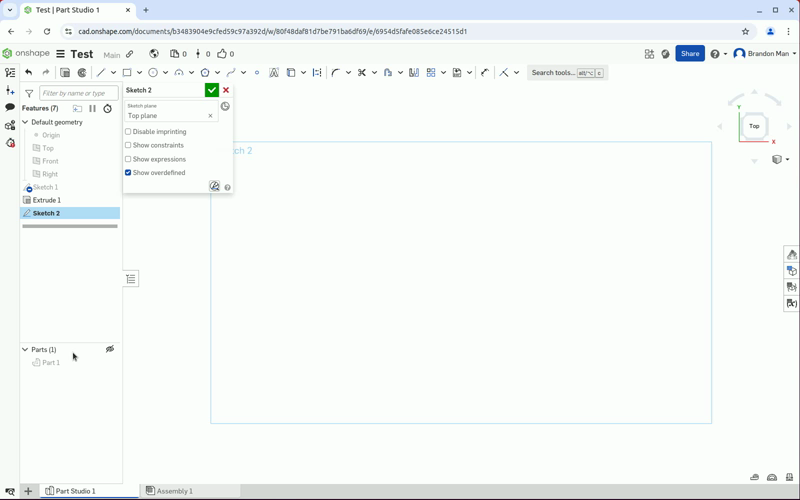
key(l)
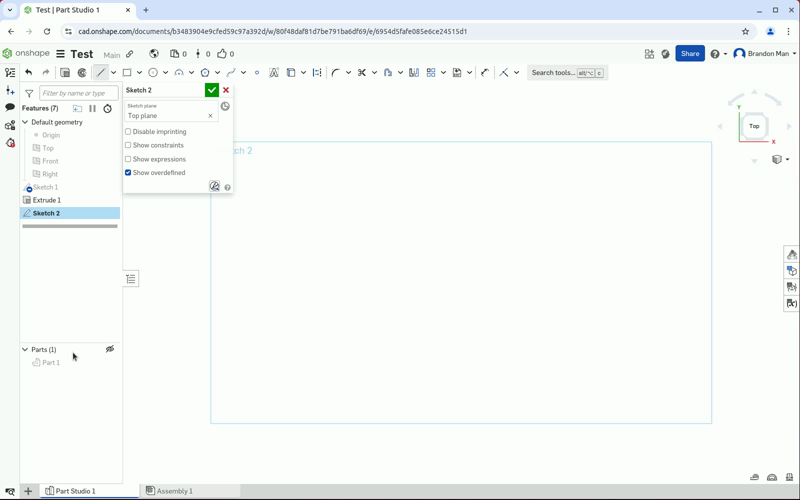
key_down(shift)
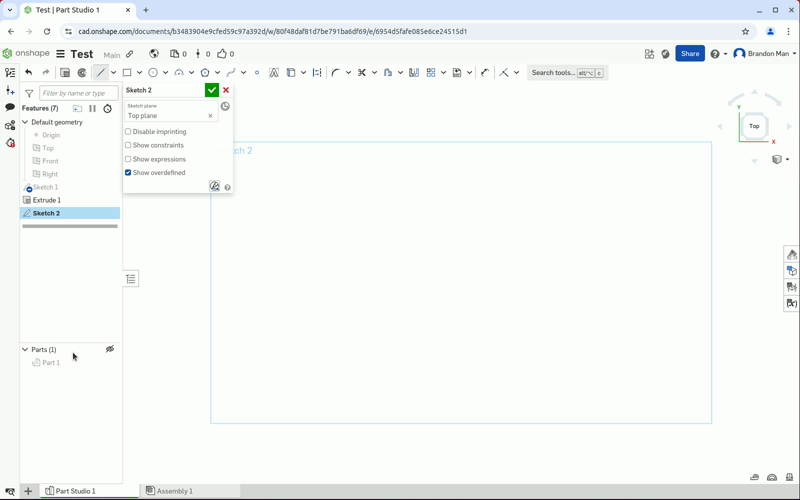
mouse_move(426, 395)
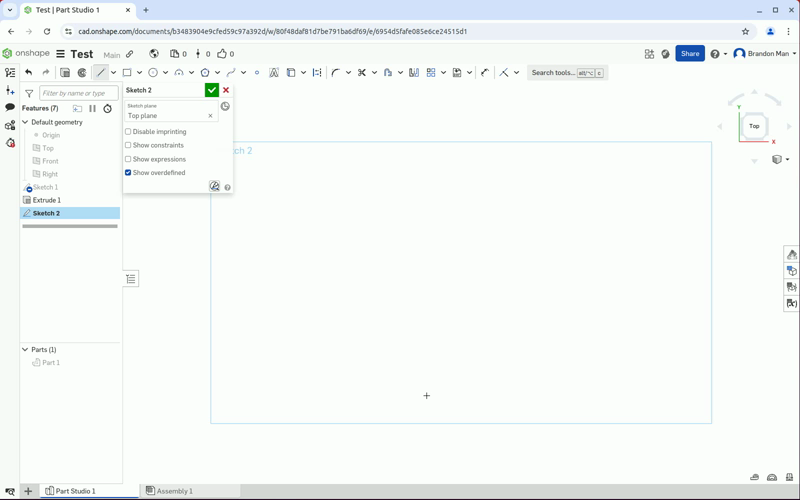
click(426, 395)
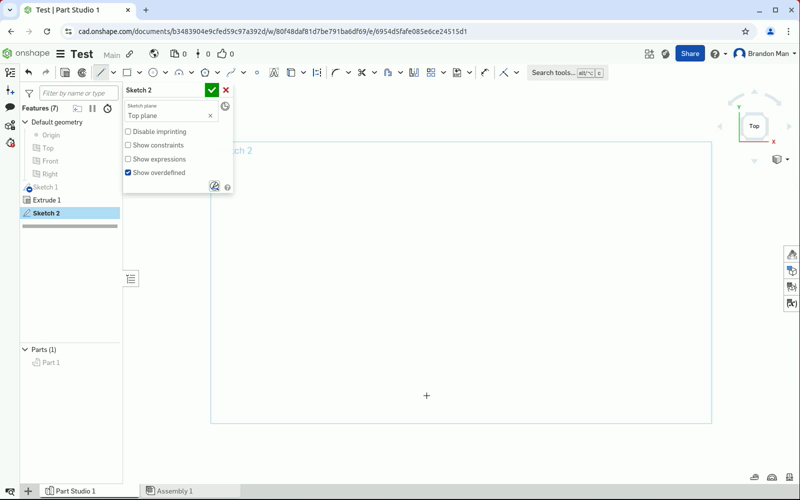
key_up(shift)
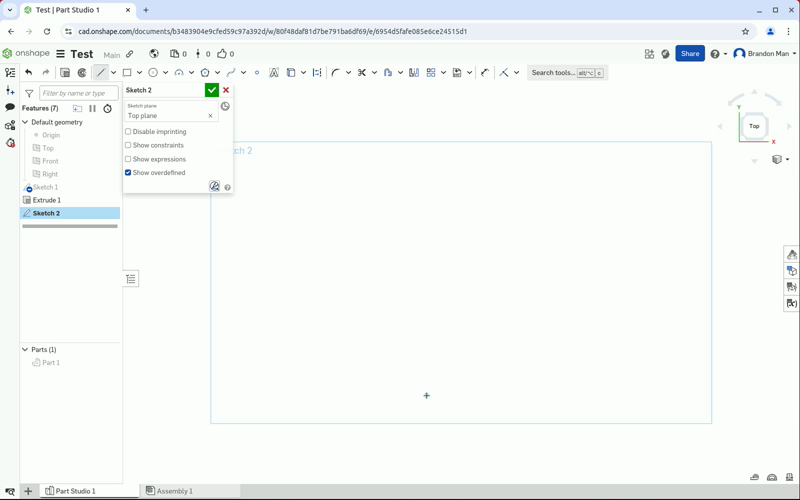
key_down(shift)
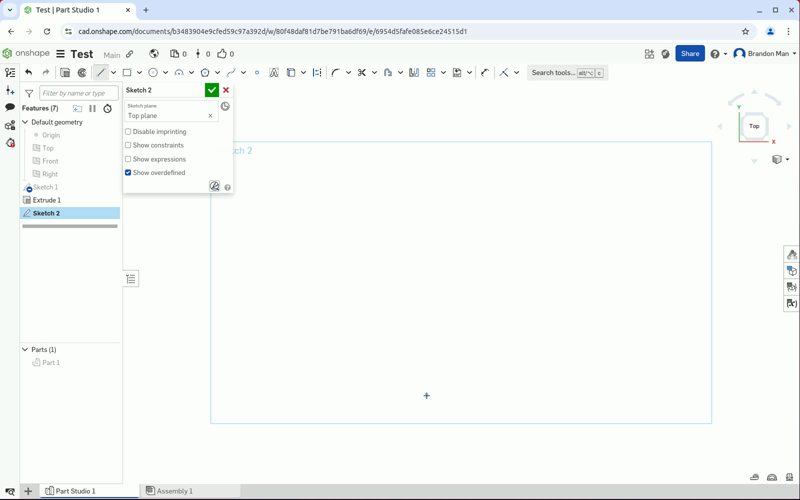
mouse_move(495, 395)
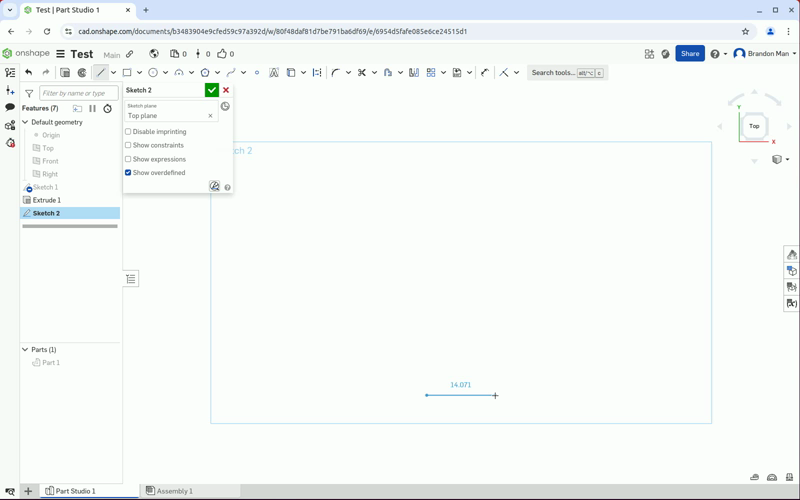
click(495, 395)
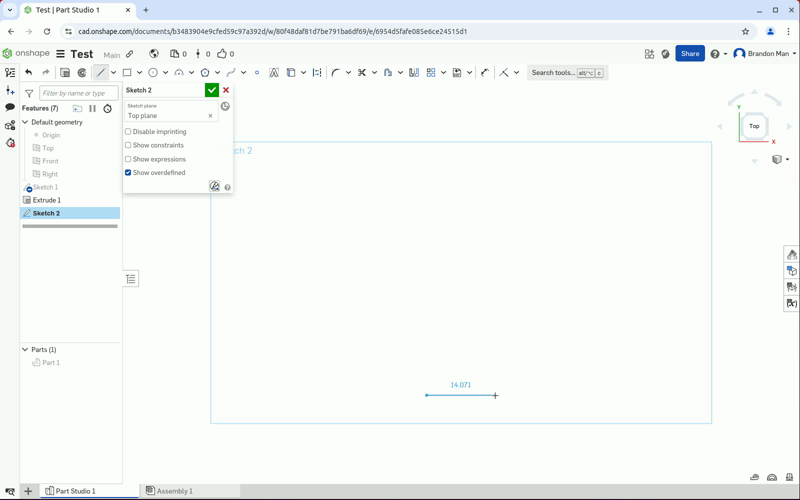
key_up(shift)
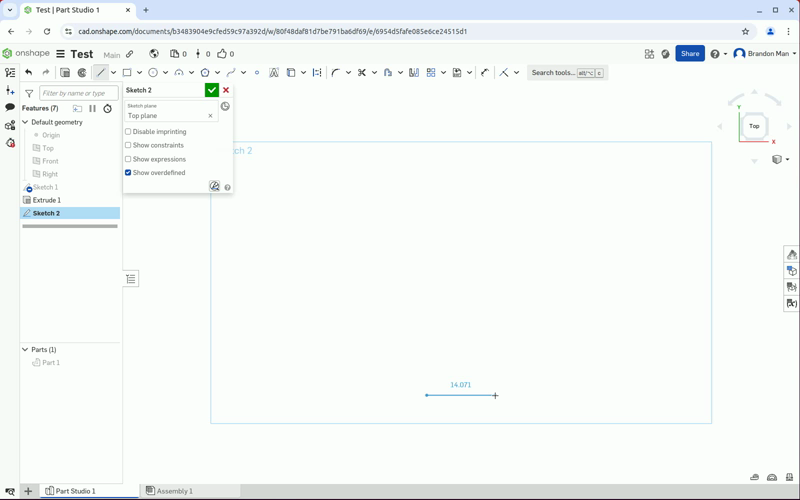
key_down(shift)
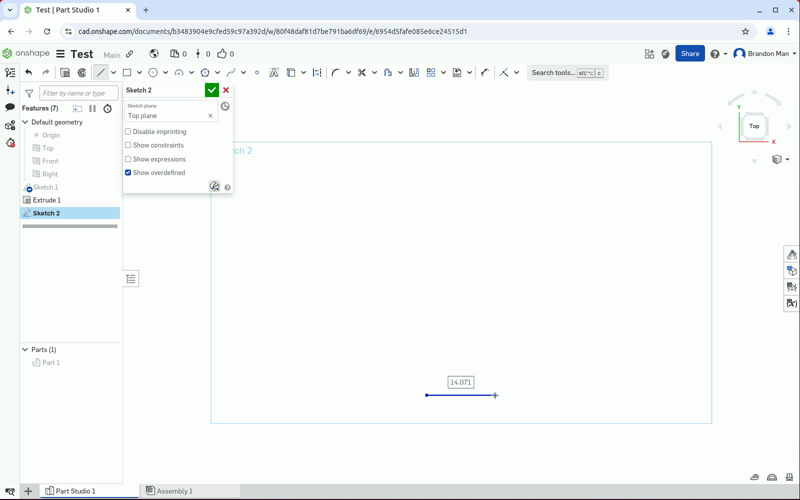
mouse_move(495, 327)
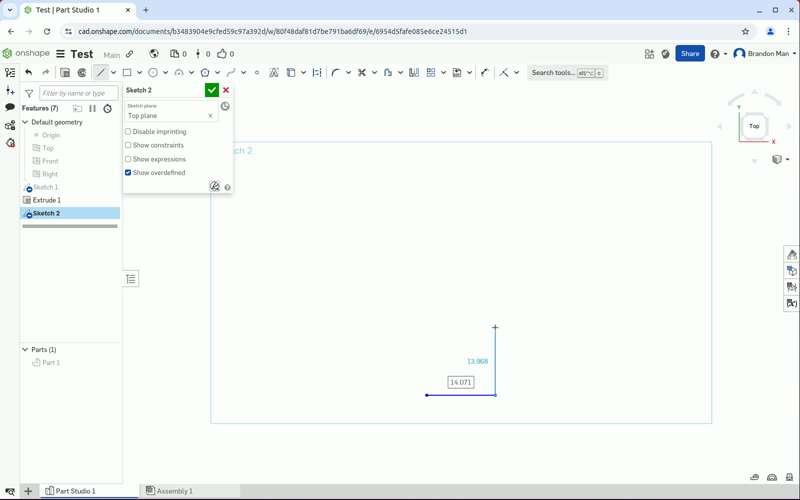
click(495, 327)
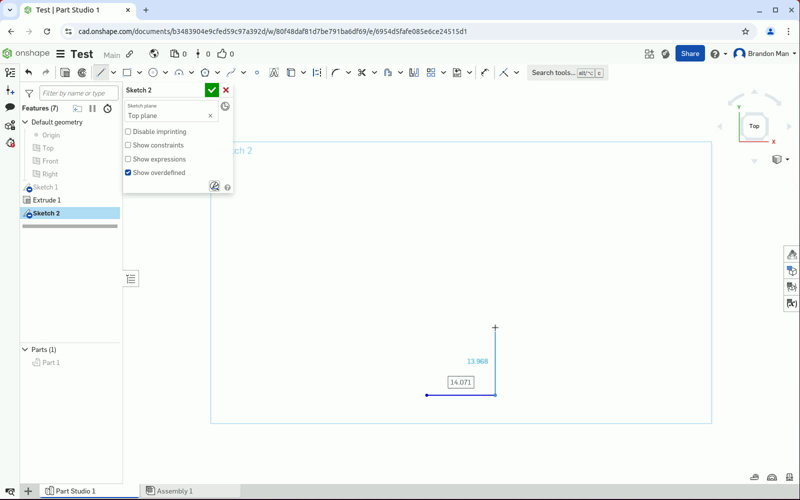
key_up(shift)
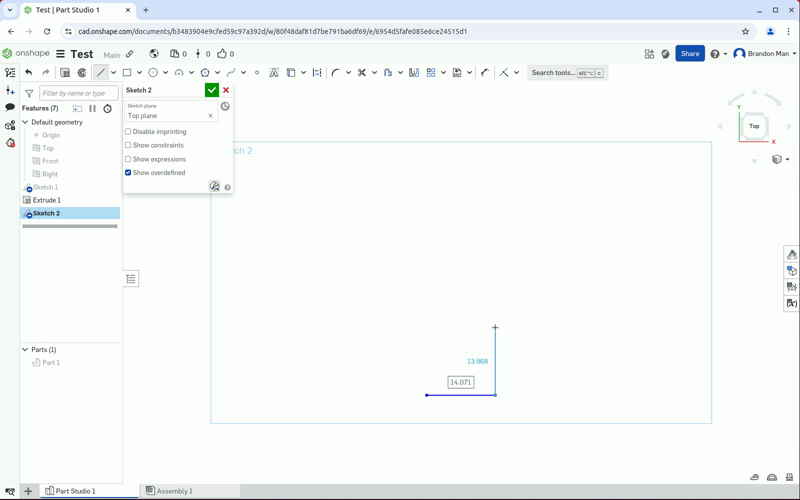
key_down(shift)
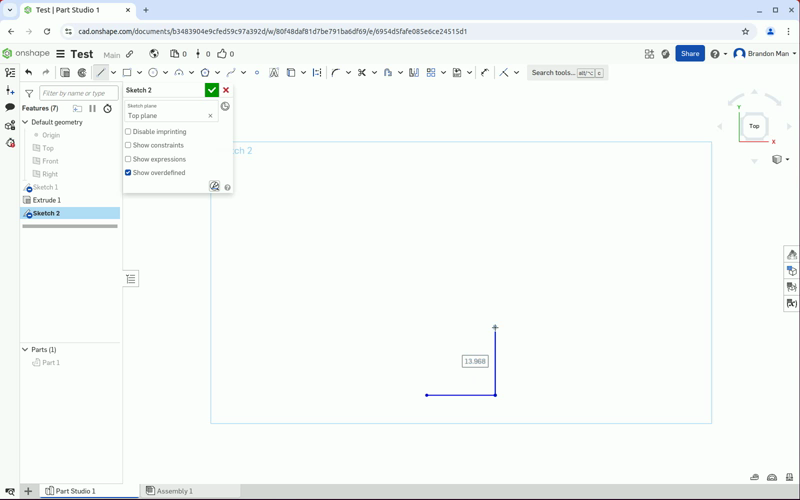
mouse_move(426, 327)
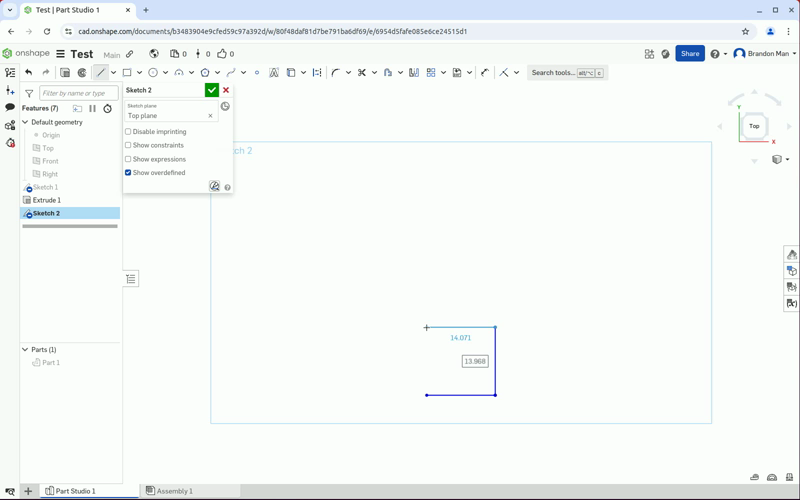
click(426, 327)
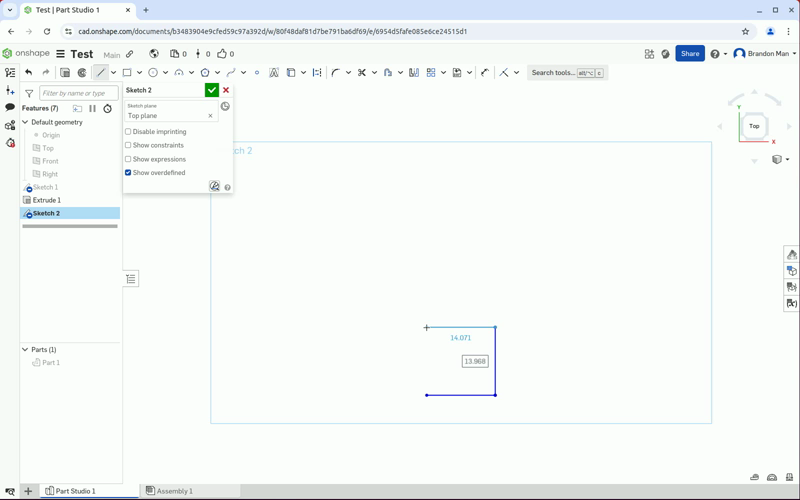
key_up(shift)
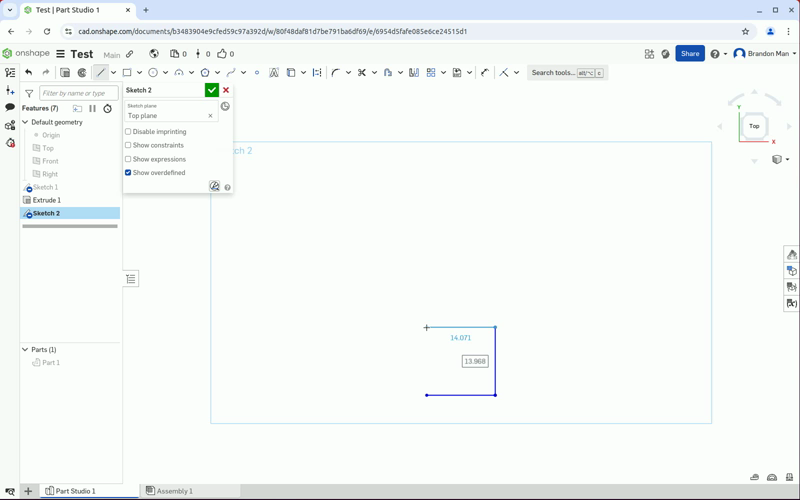
key_down(shift)
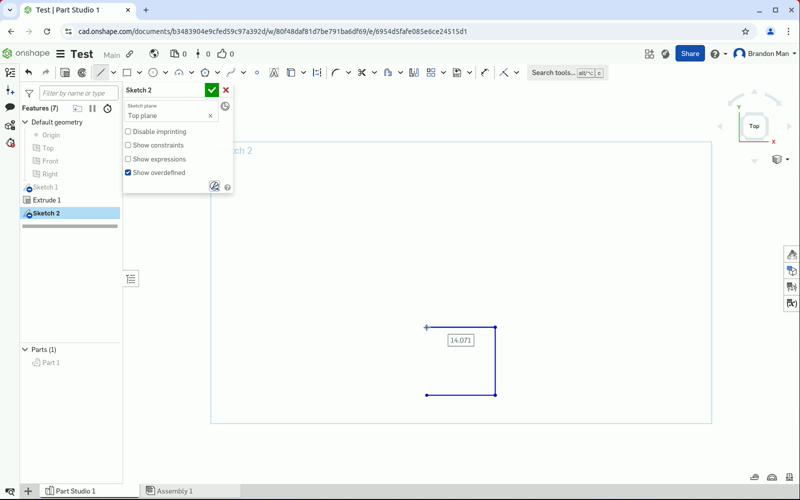
mouse_move(426, 395)
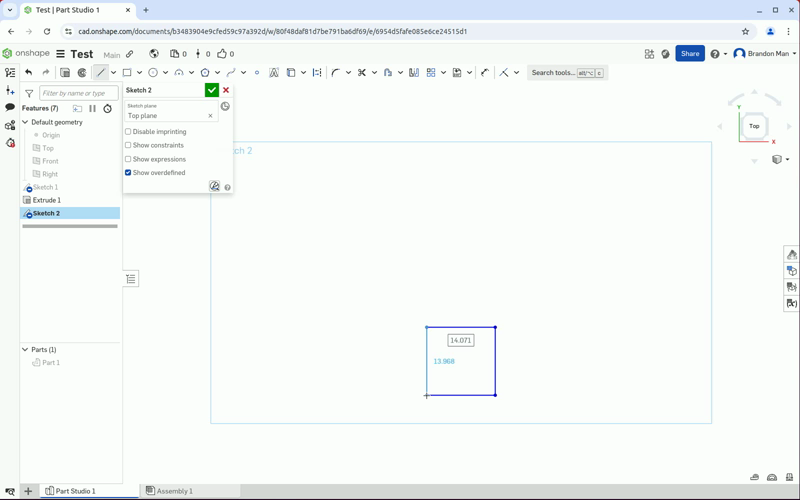
key_up(shift)
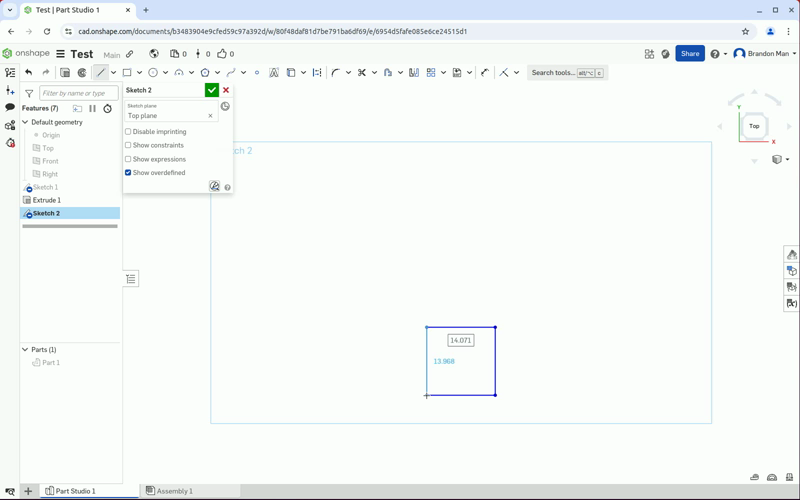
click(426, 395)
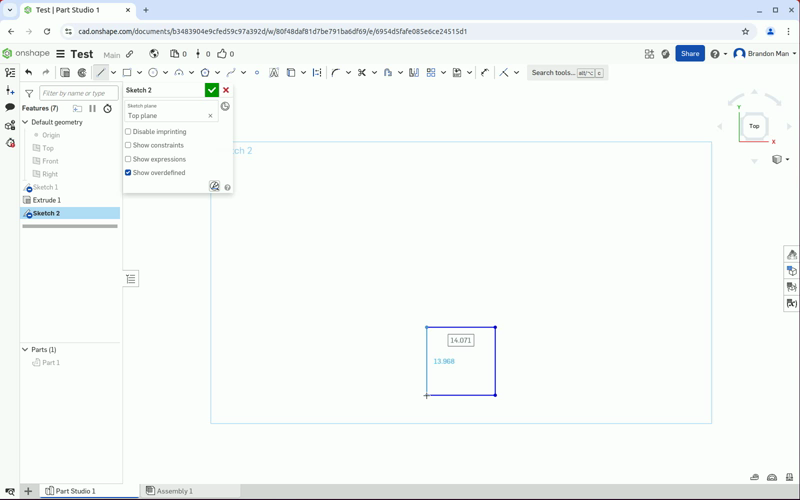
key(esc)
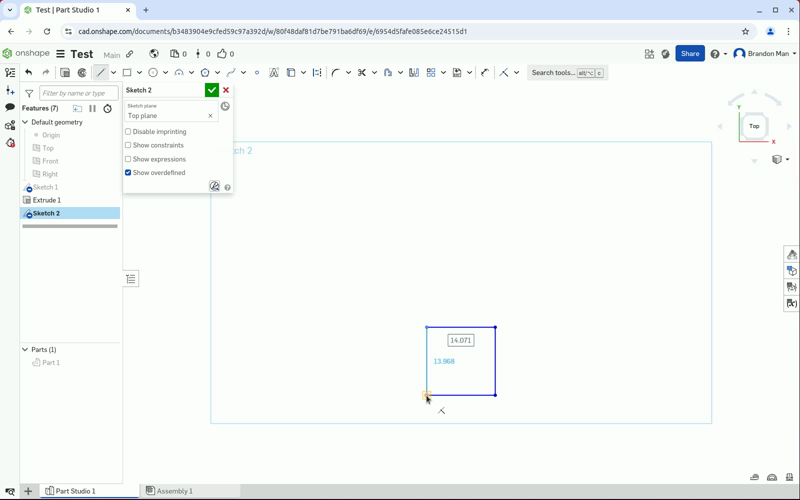
mouse_move(451, 336)
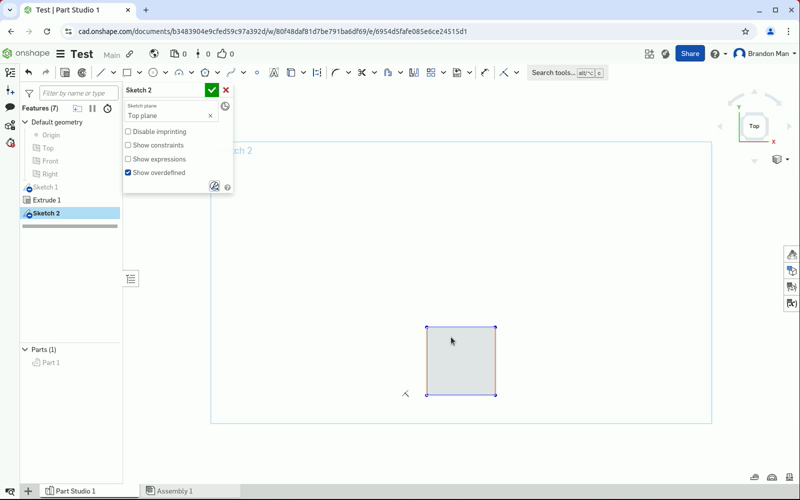
click(451, 336)
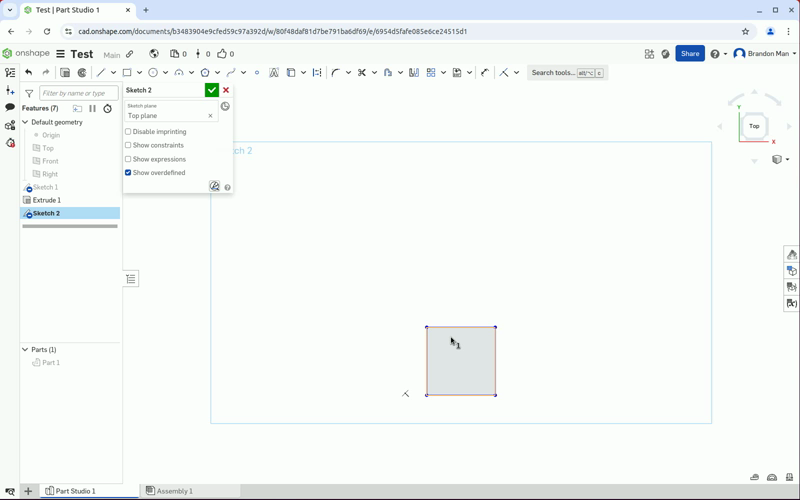
mouse_move(73, 352)
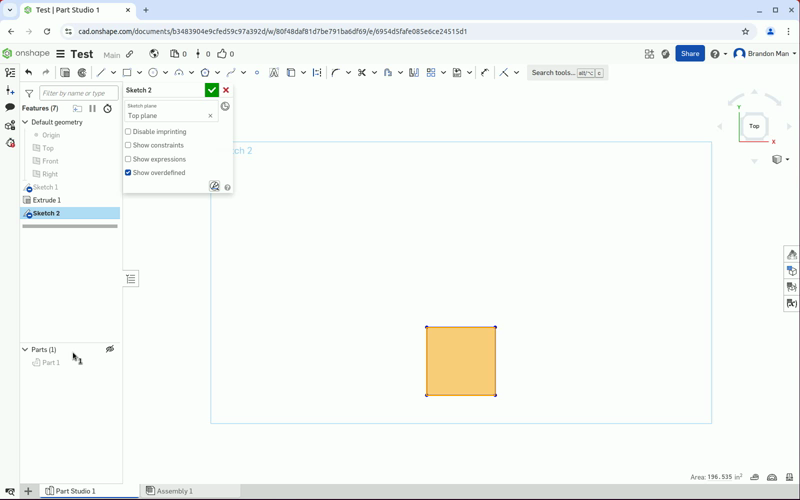
key(shift+y)
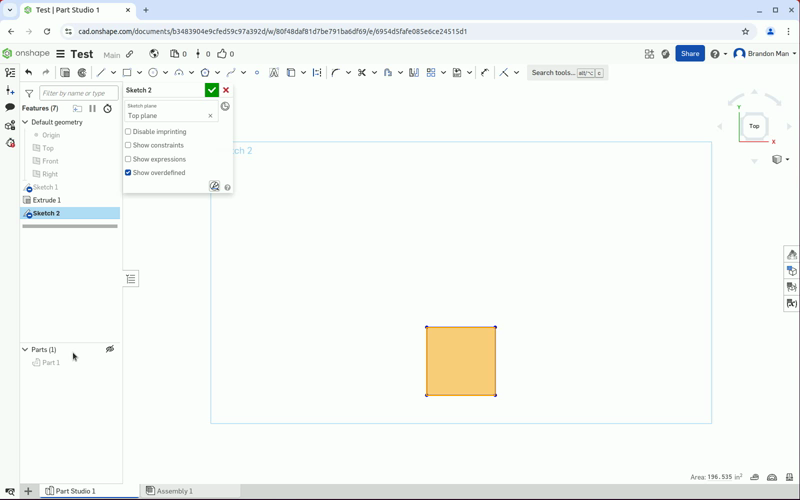
key(shift+e)
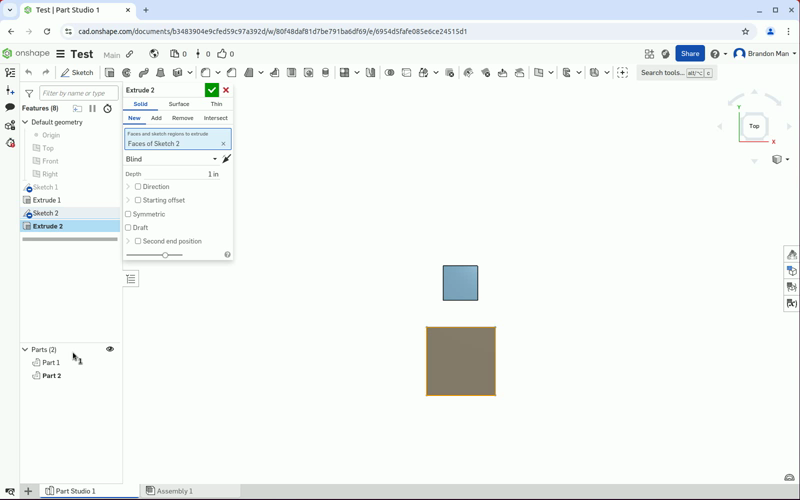
mouse_move(143, 106)
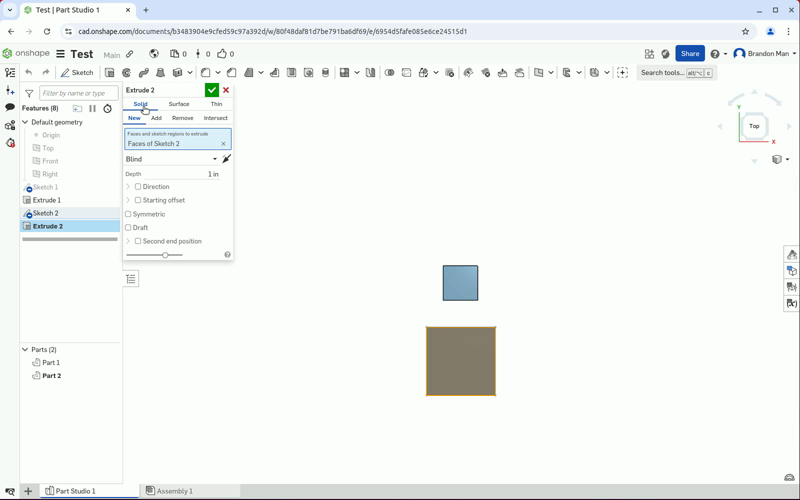
click(143, 106)
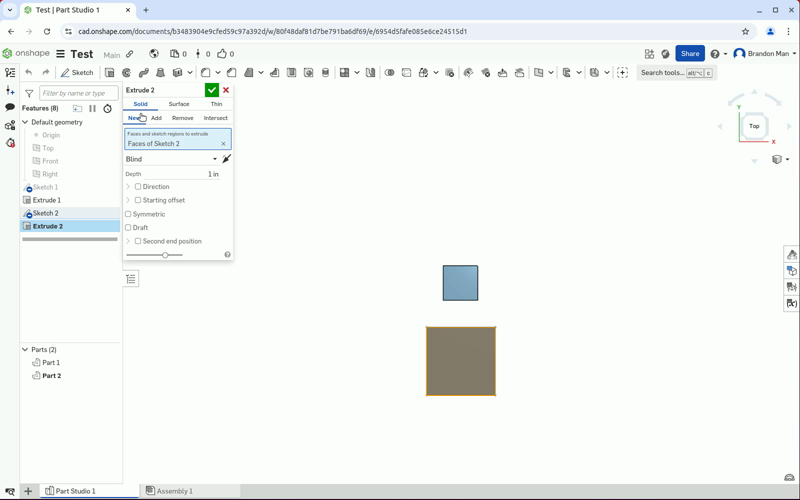
mouse_move(137, 120)
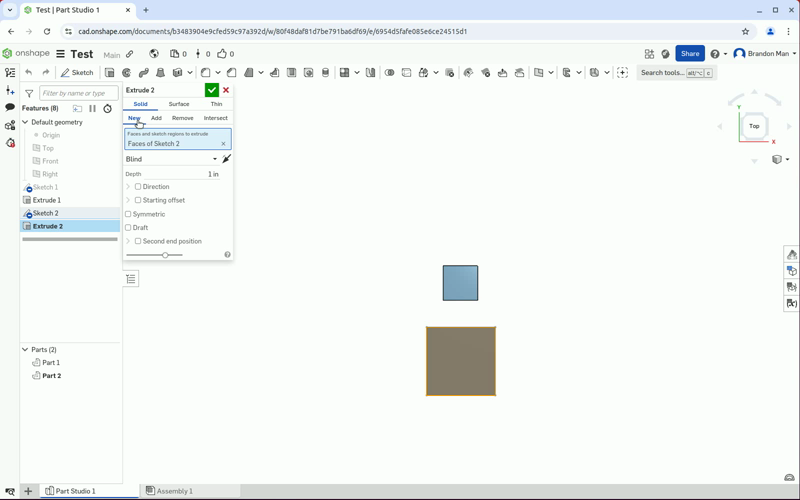
click(137, 120)
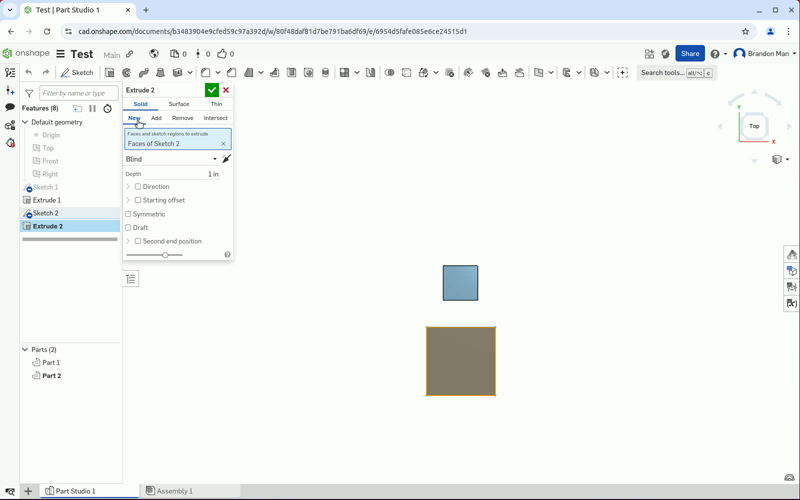
key(tab, 4)
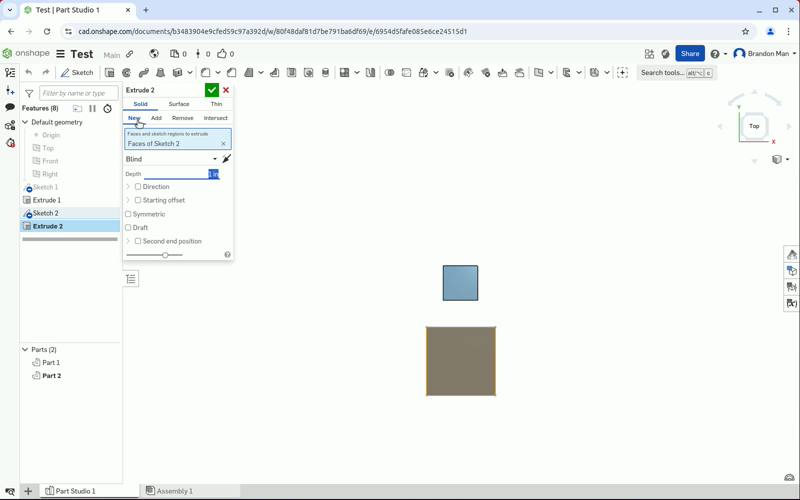
text(1.685)
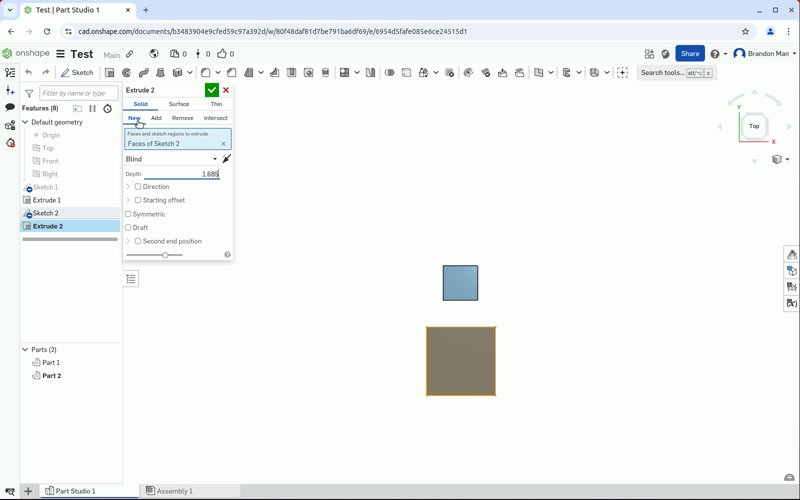
key(enter)
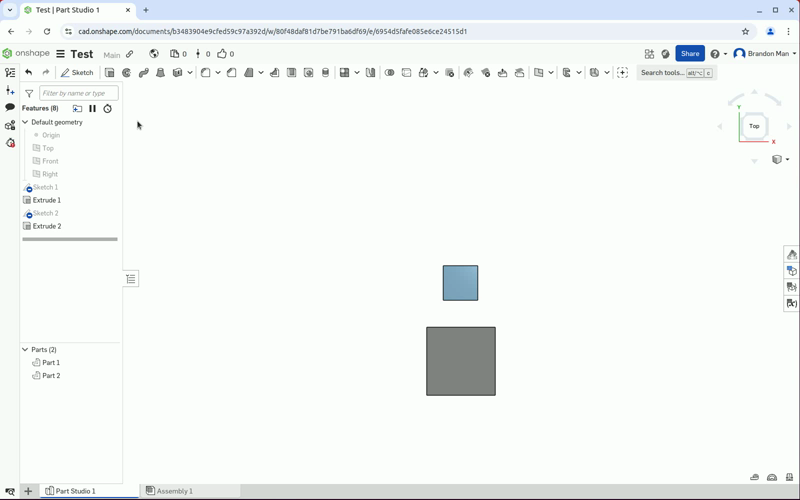
key(shift+h)
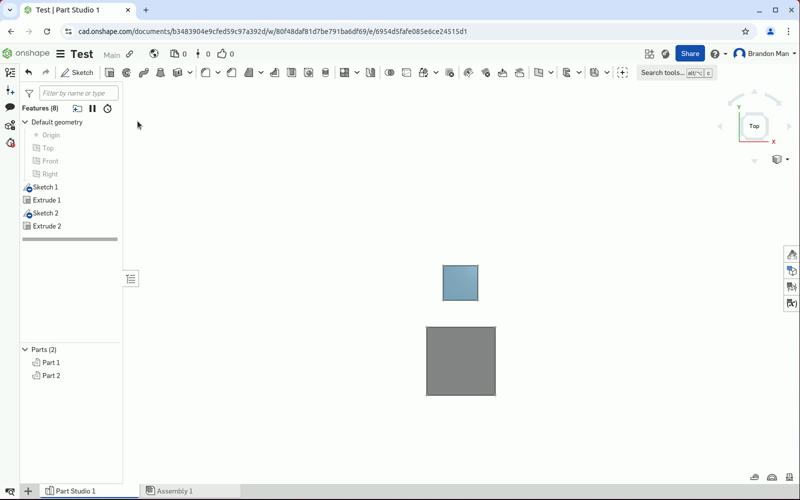
key(shift+h)
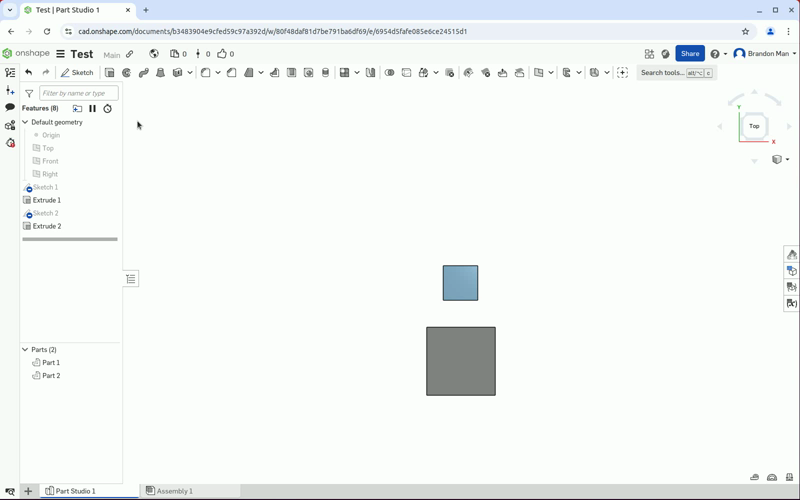
mouse_move(73, 189)
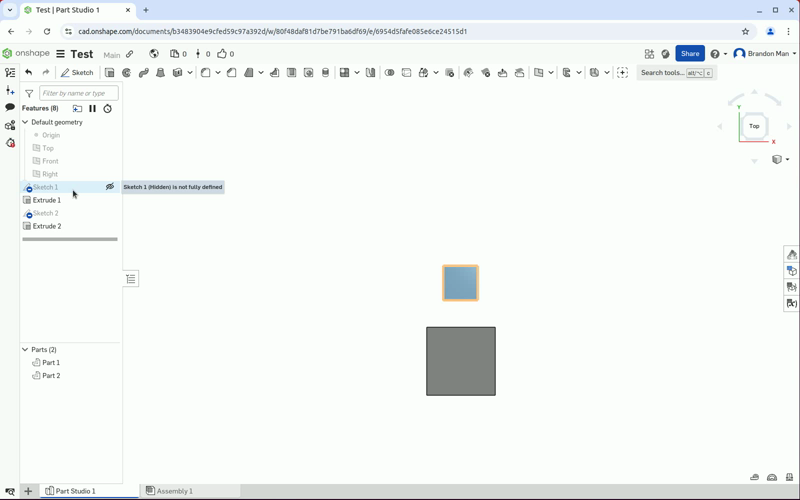
click(73, 189)
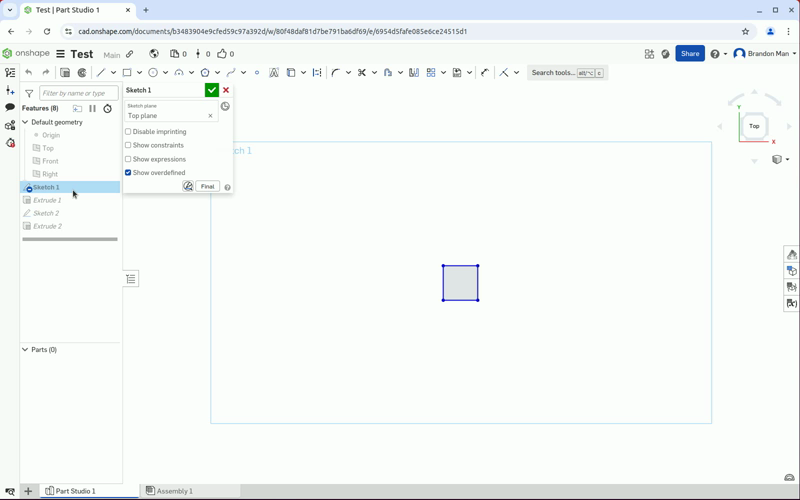
mouse_move(229, 92)
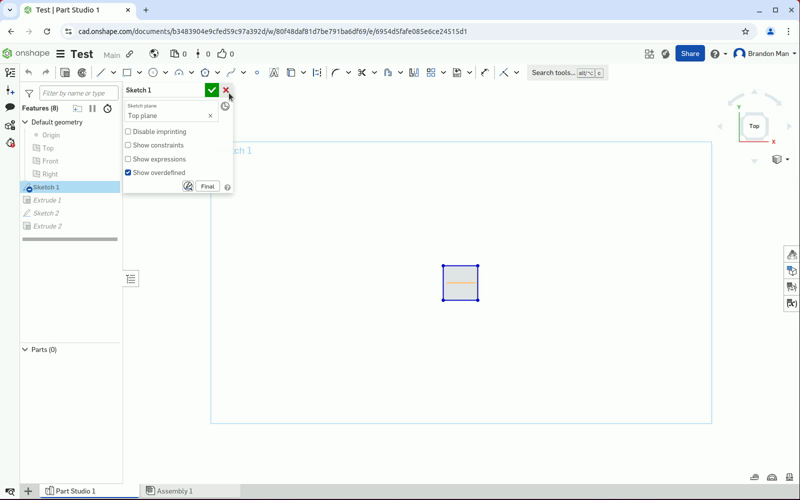
click(229, 92)
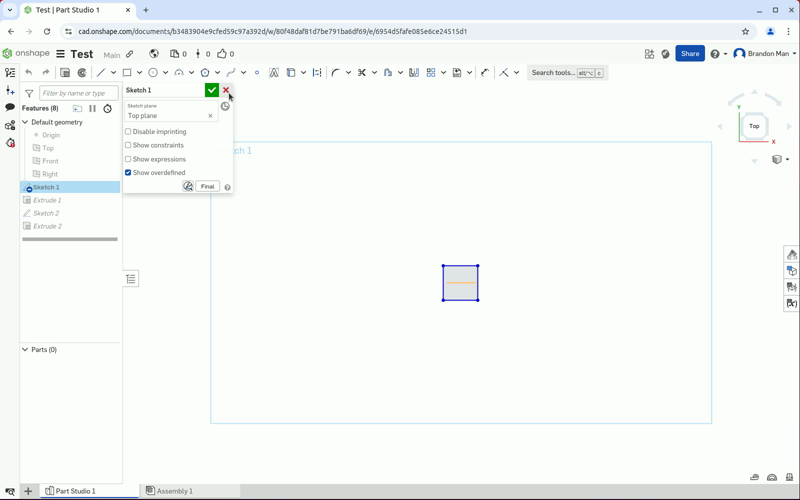
key(shift+s)
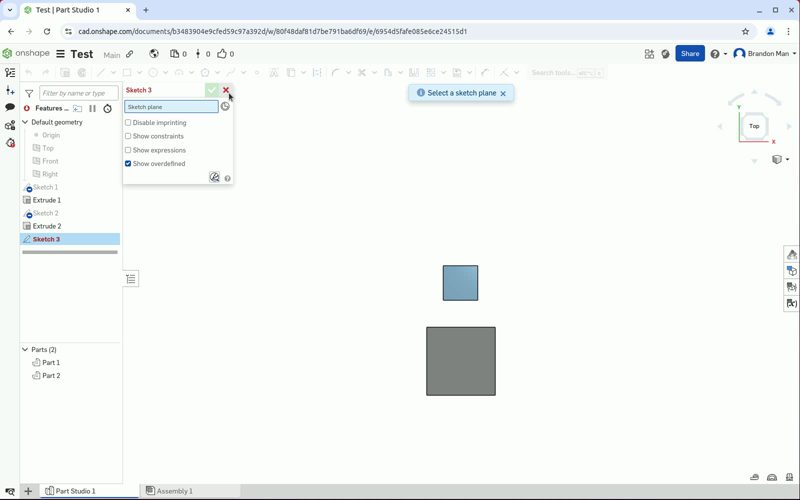
mouse_move(73, 150)
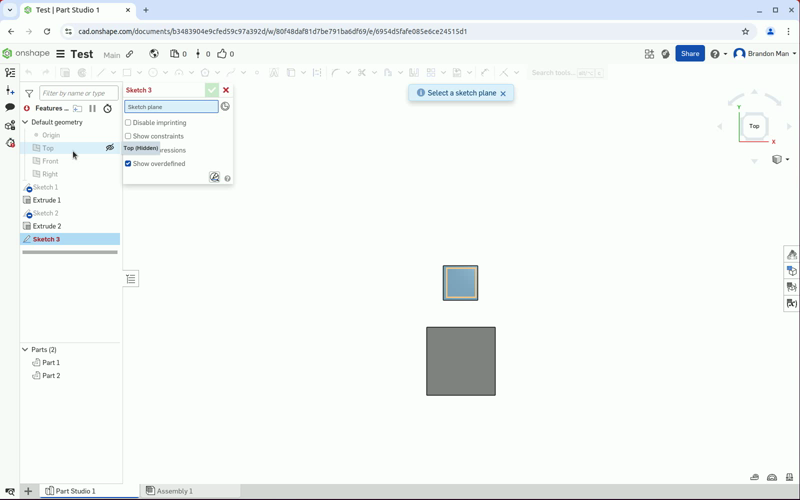
click(73, 150)
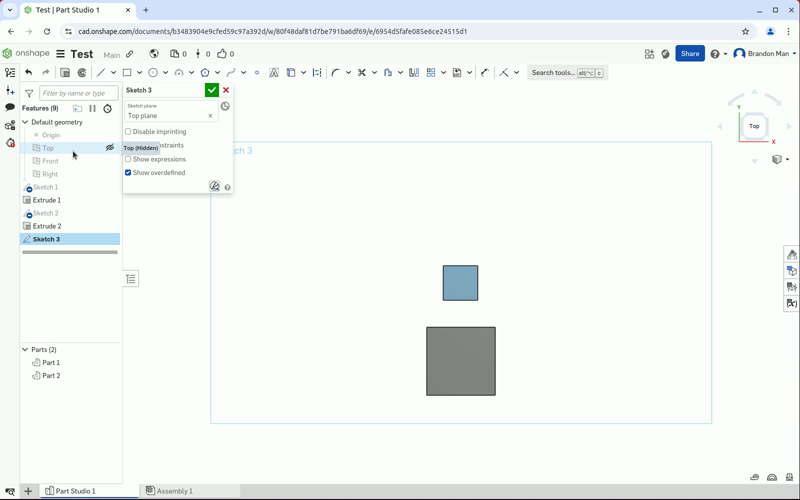
mouse_move(73, 352)
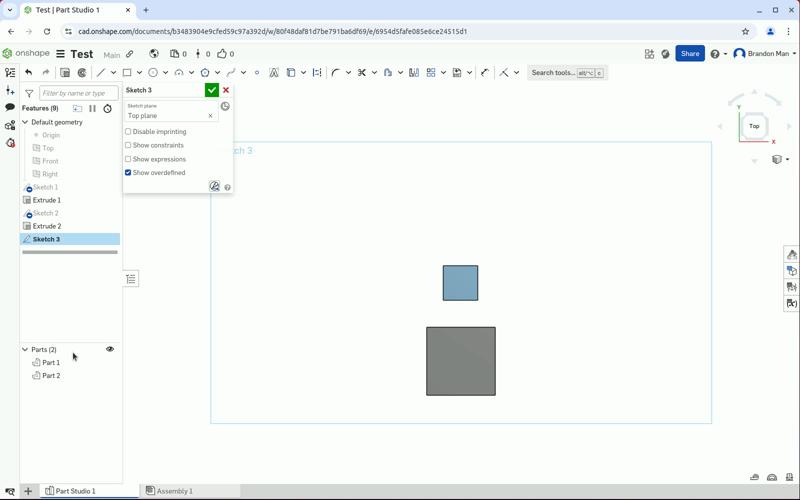
key(y)
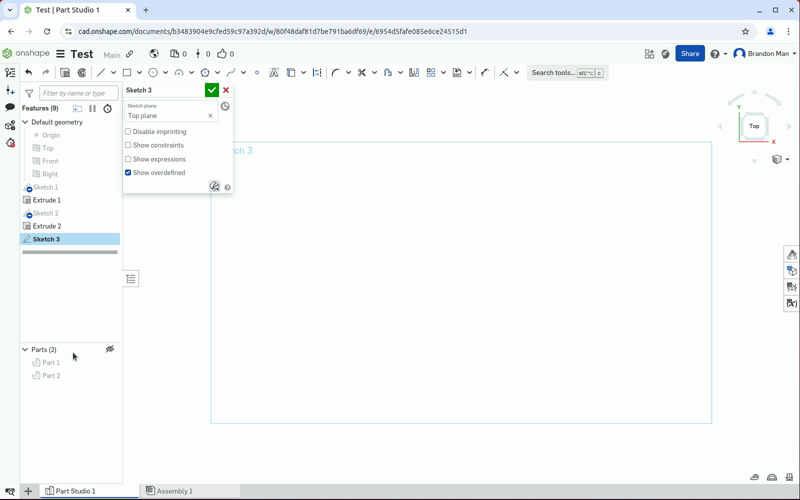
key(c)
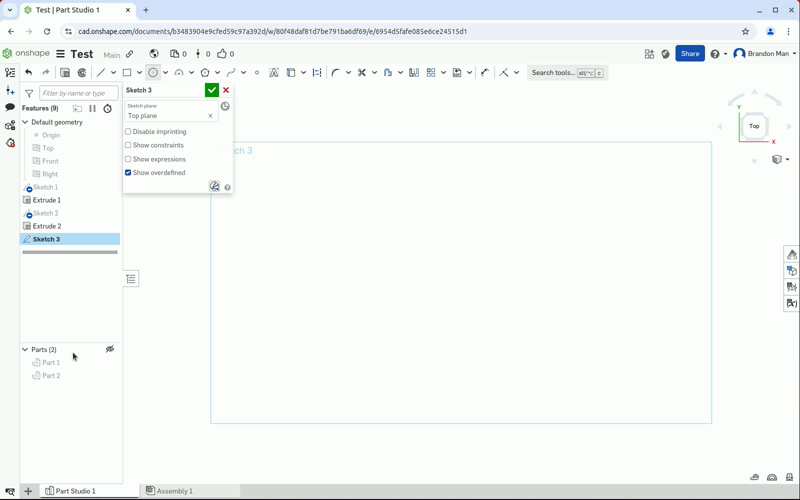
key_down(shift)
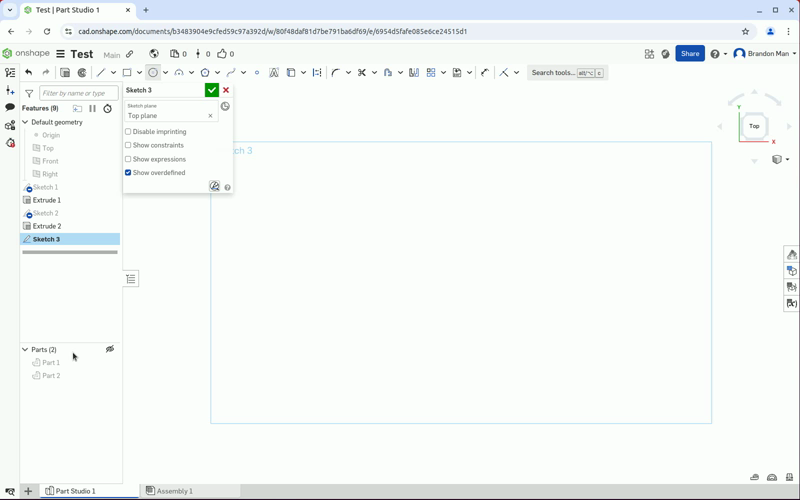
mouse_move(523, 216)
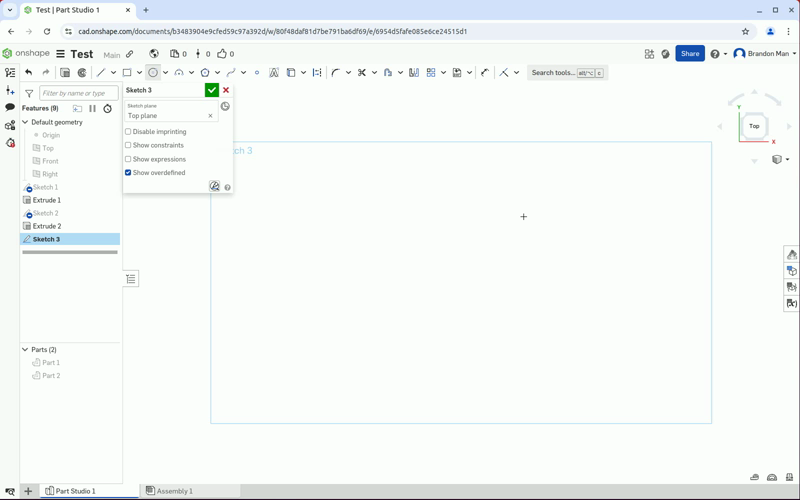
click(523, 216)
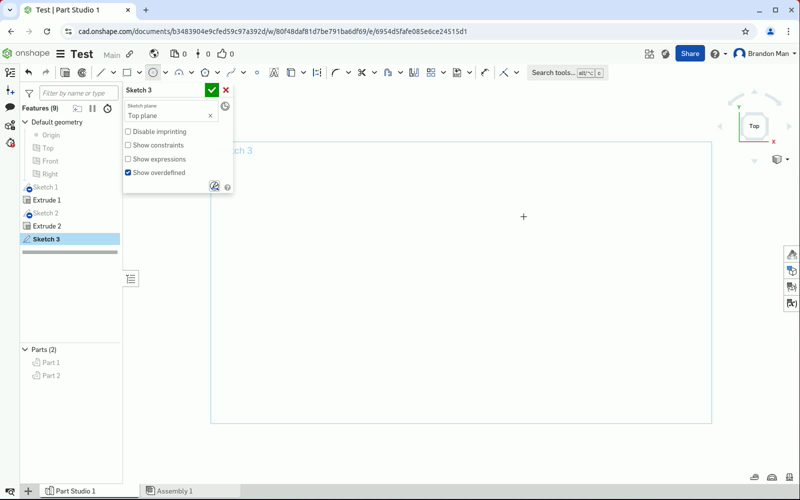
key_up(shift)
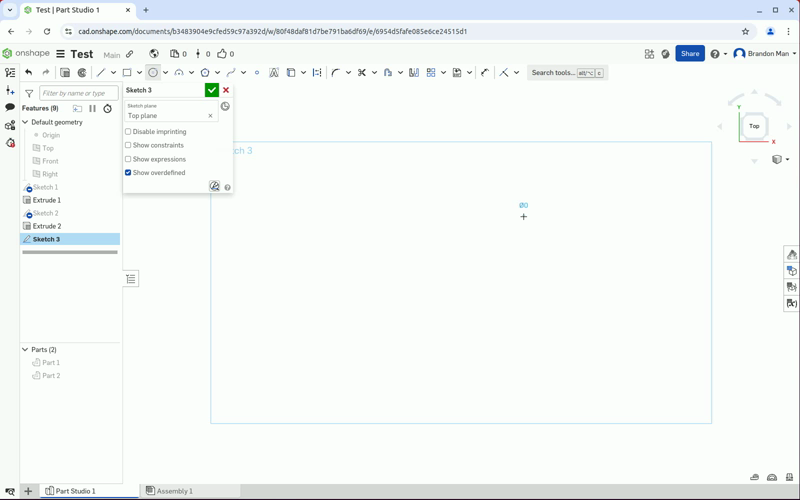
mouse_move(549, 216)
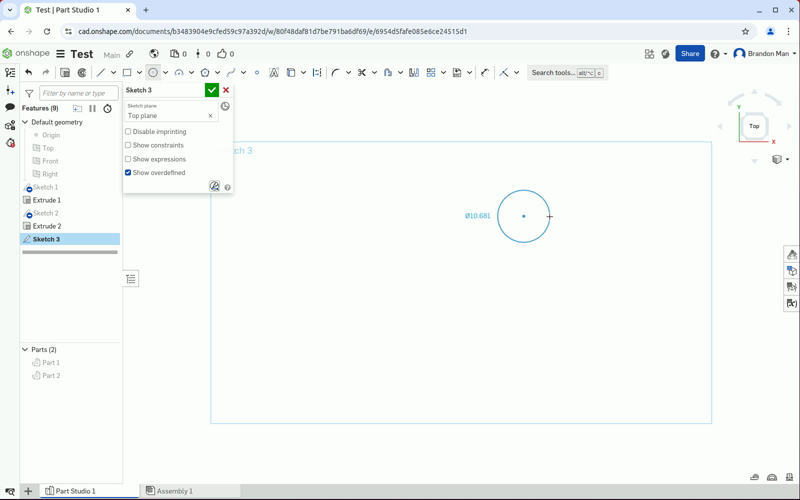
click(549, 216)
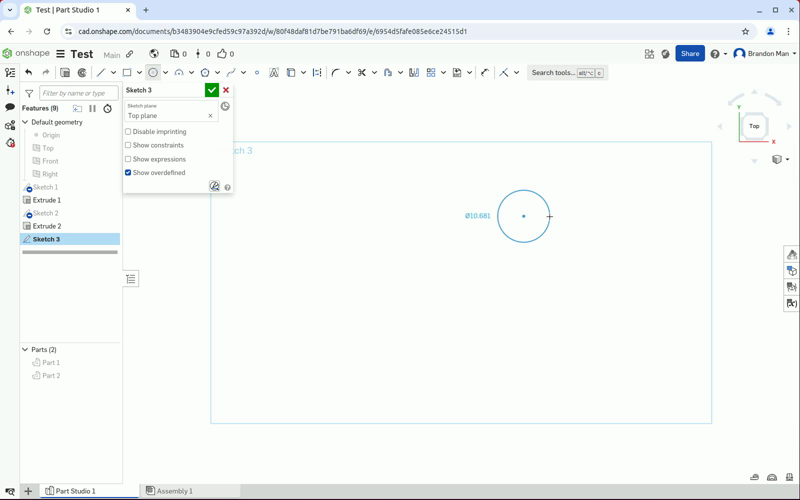
key(esc)
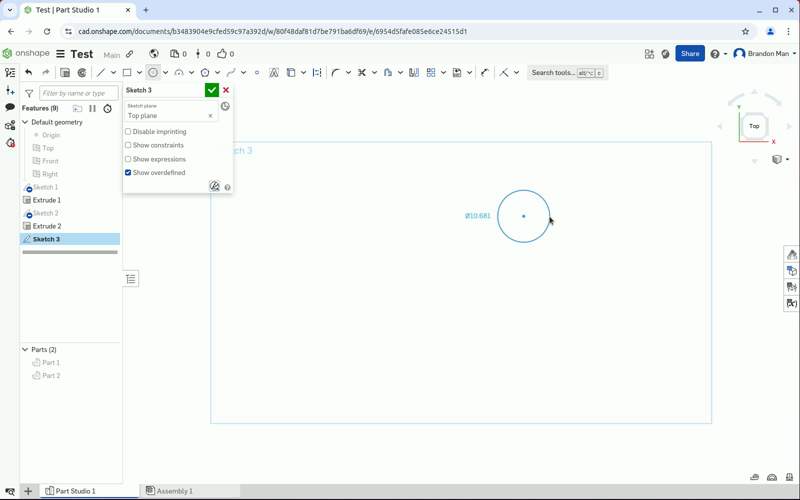
mouse_move(517, 201)
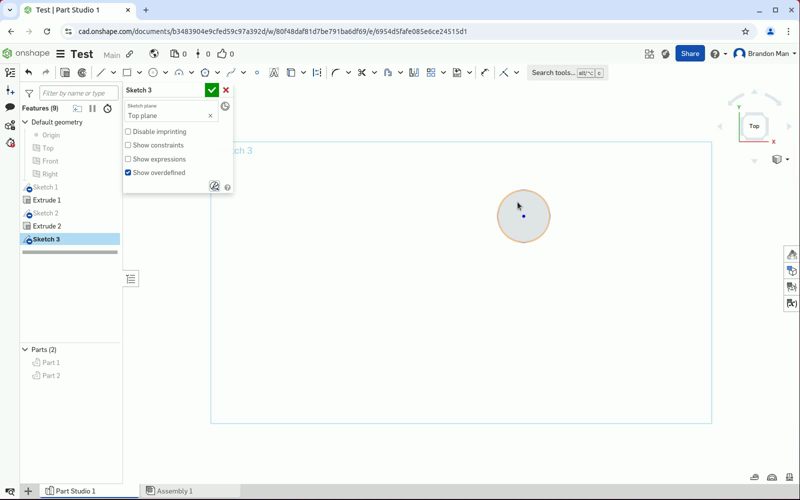
click(517, 201)
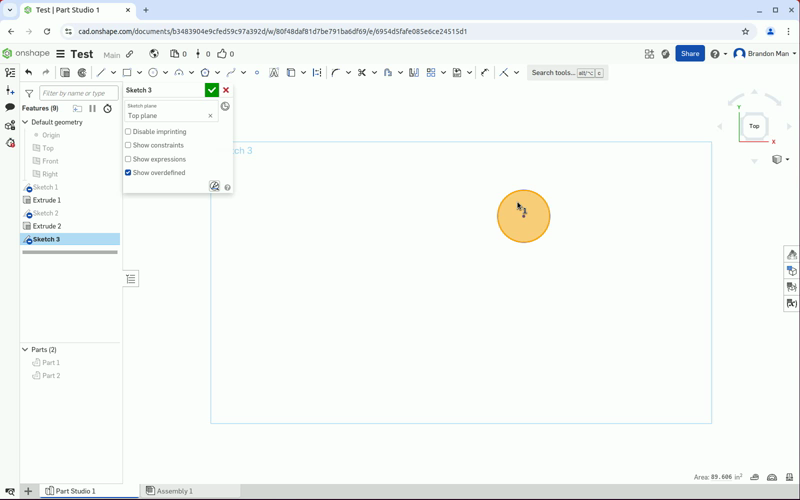
mouse_move(73, 352)
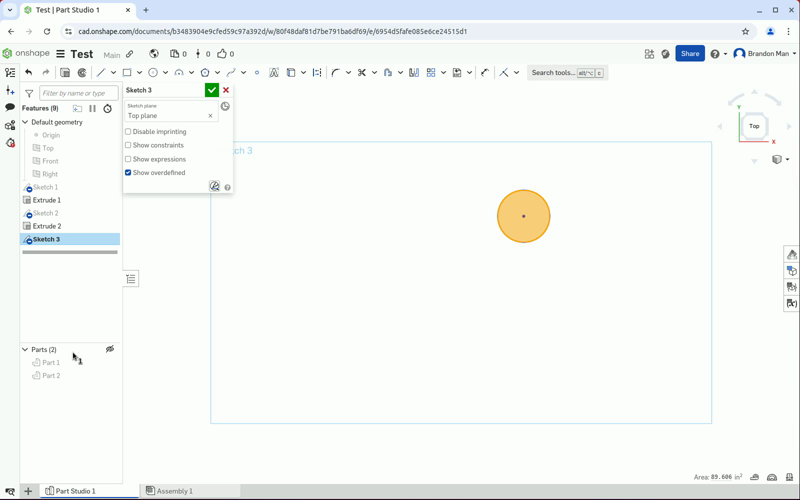
key(shift+y)
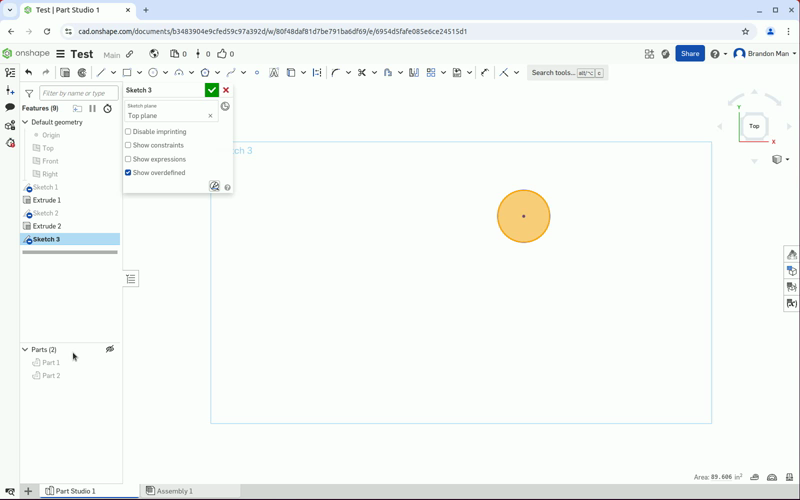
key(shift+e)
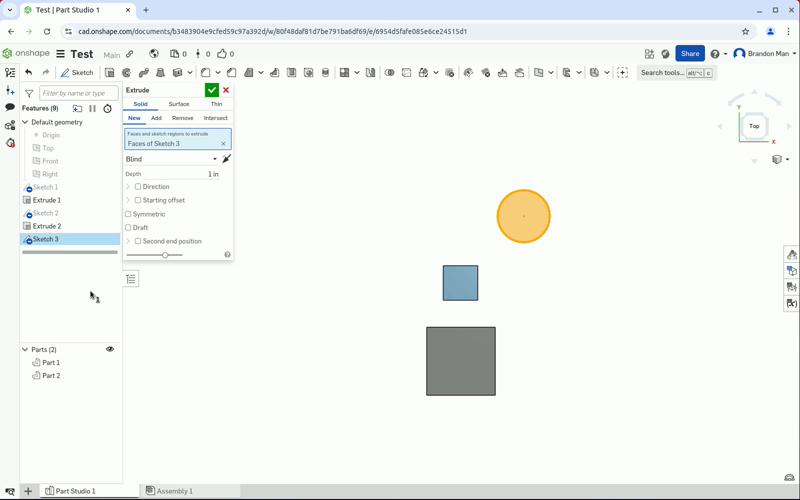
mouse_move(143, 106)
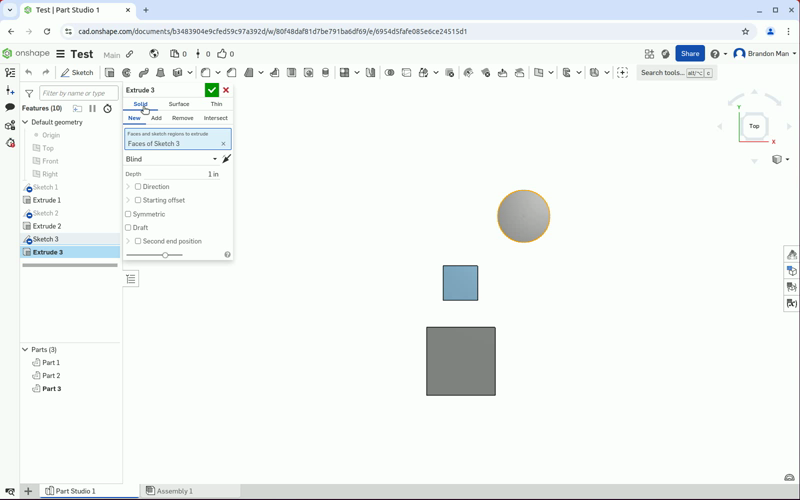
click(143, 106)
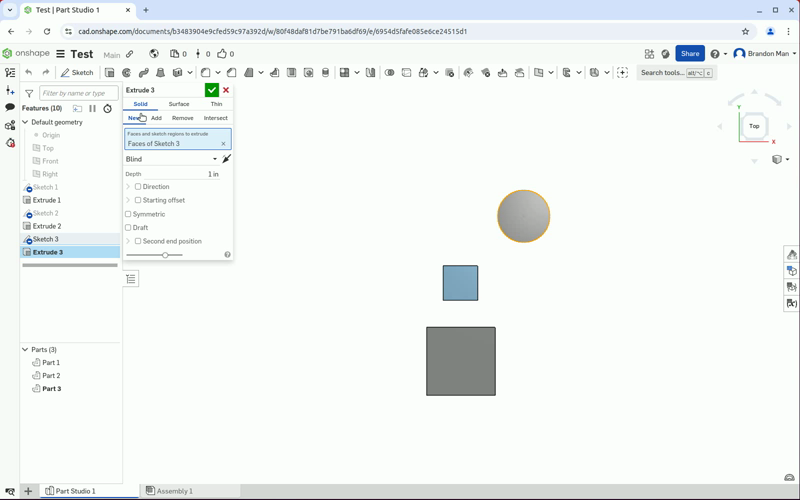
mouse_move(137, 120)
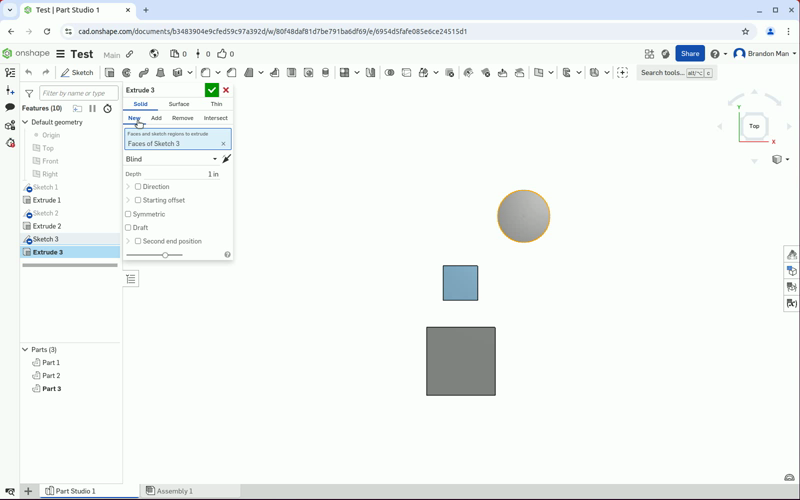
click(137, 120)
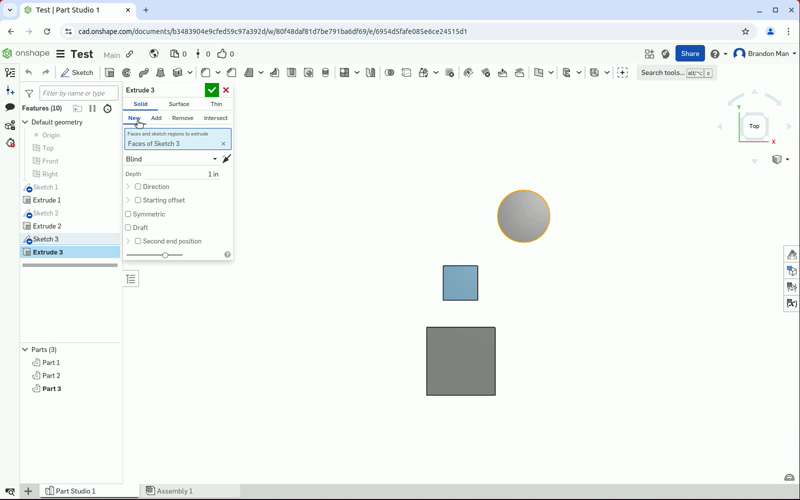
key(tab, 4)
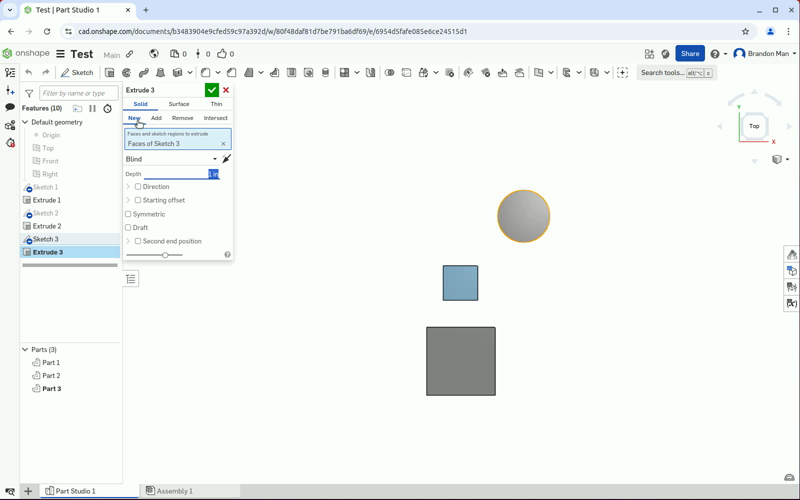
text(6.981)
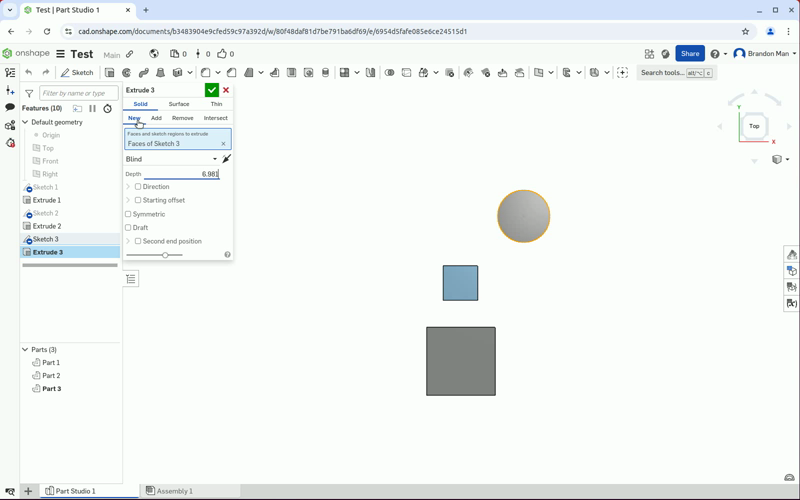
key(enter)
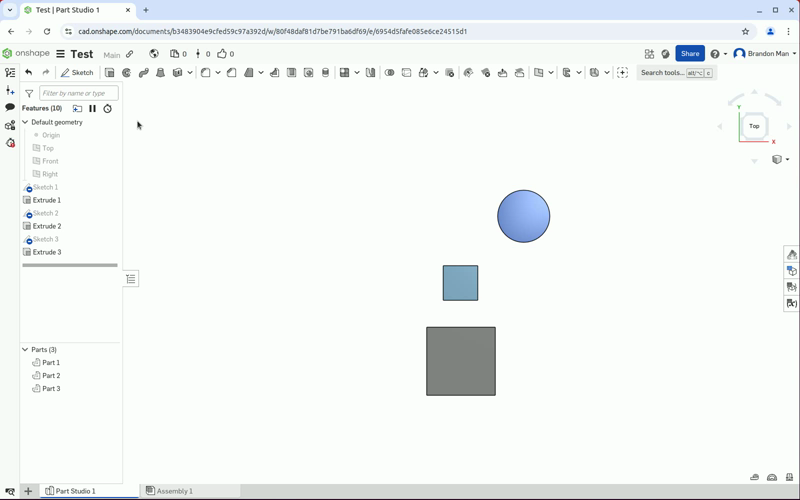
key(shift+h)
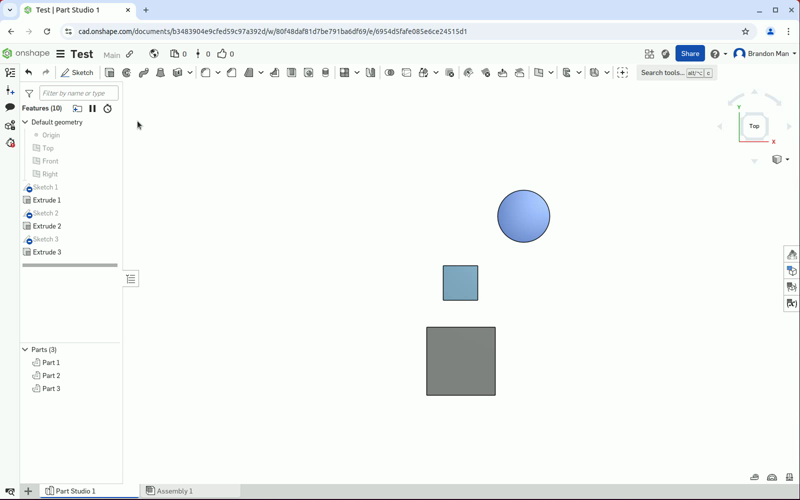
key(shift+h)
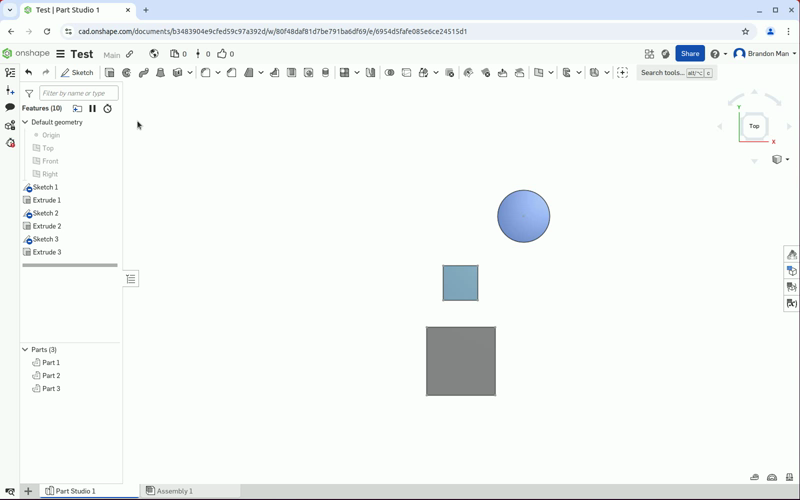
key(shift+7)
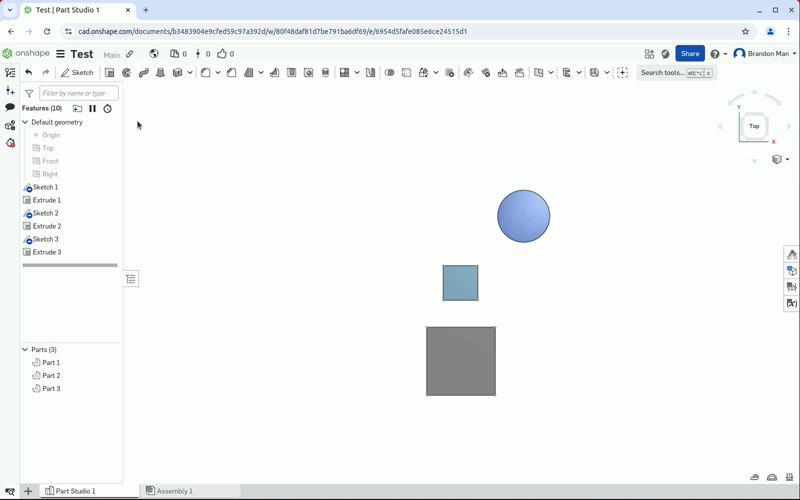
key(up, 3)
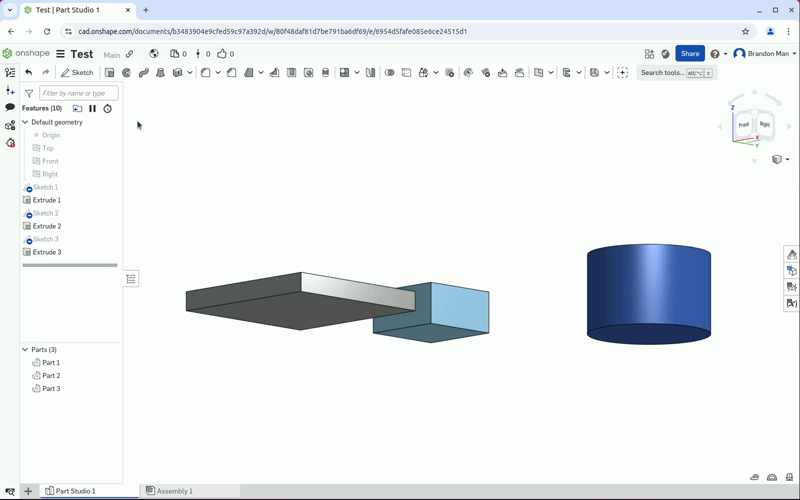
key(left, 3)
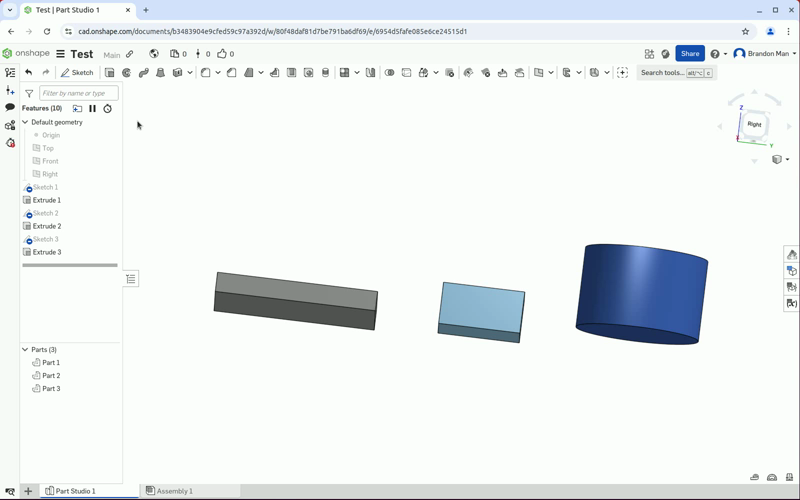
key(right, 3)
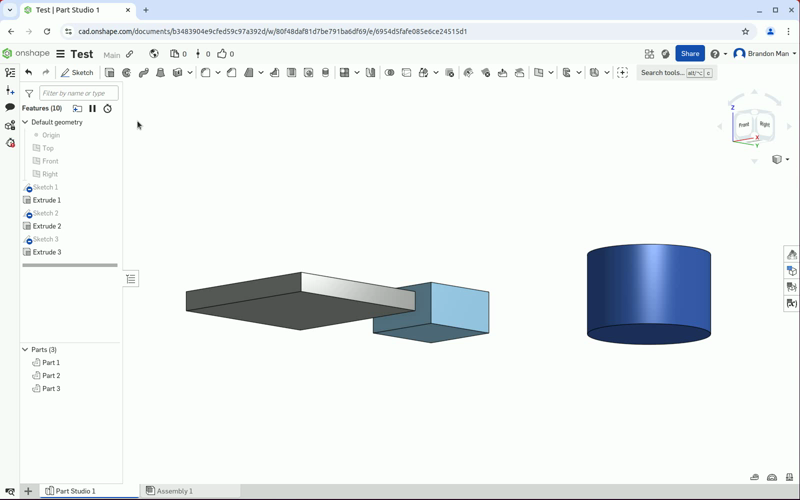
key(down, 3)
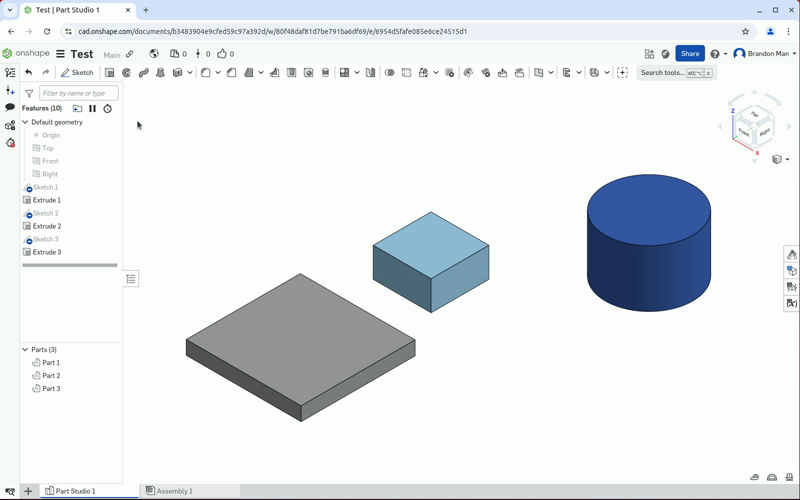
mouse_move(73, 189)
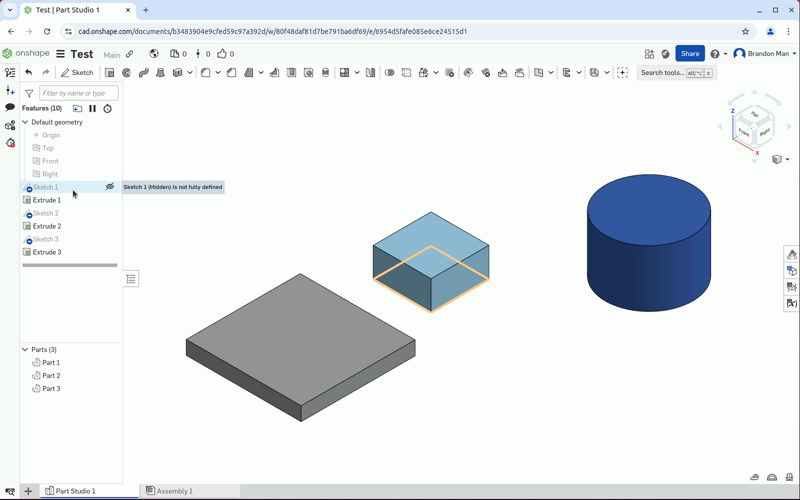
click(73, 189)